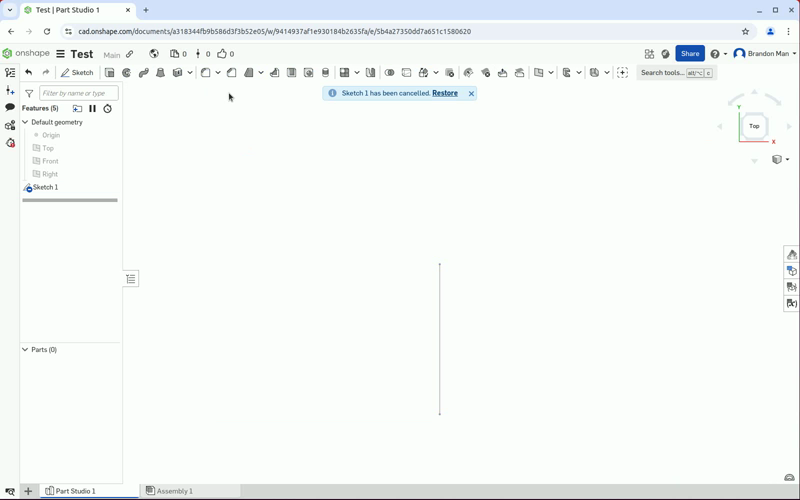
key(shift+h)
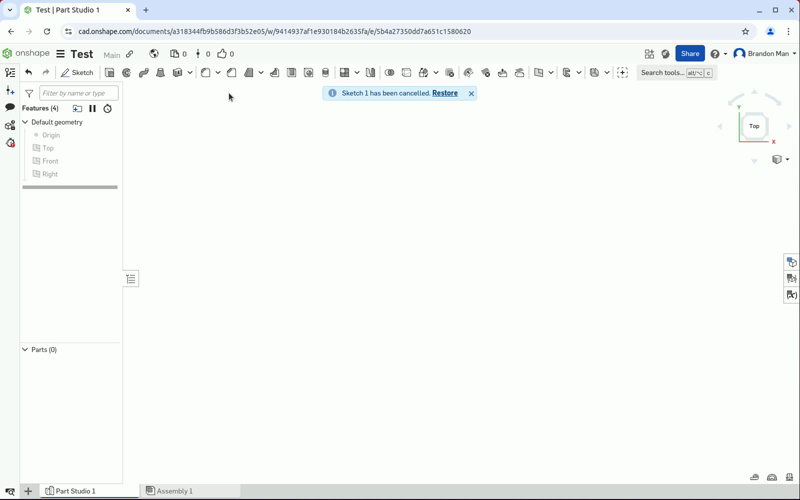
mouse_move(73, 352)
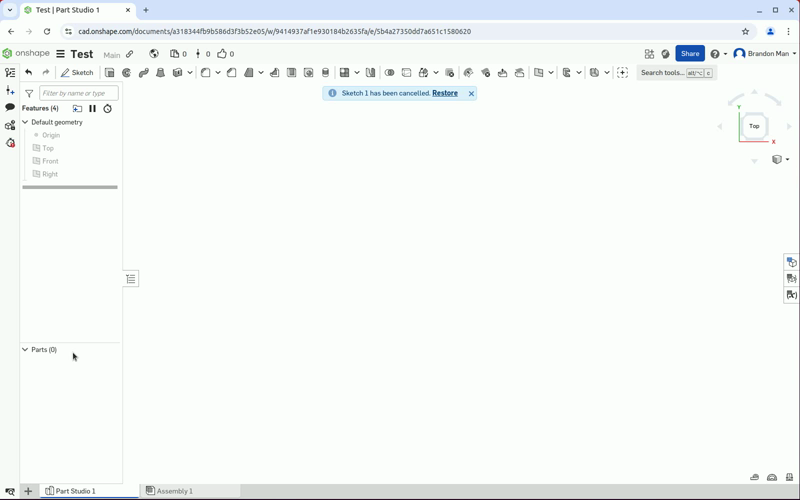
key(y)
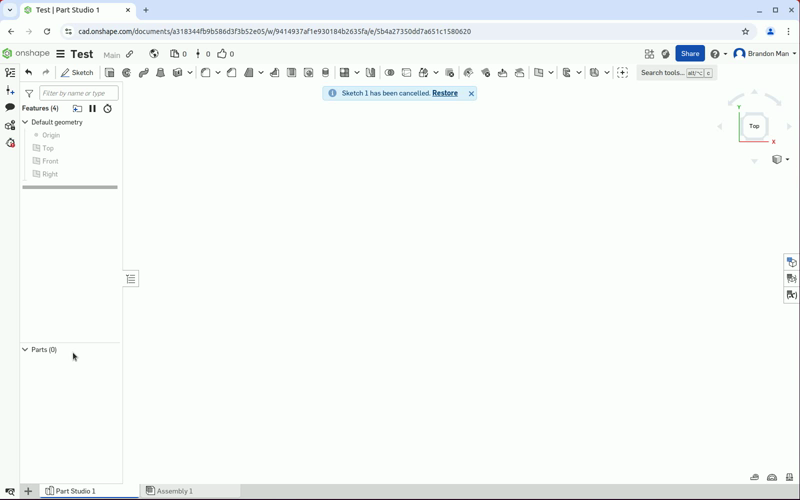
key(shift+p)
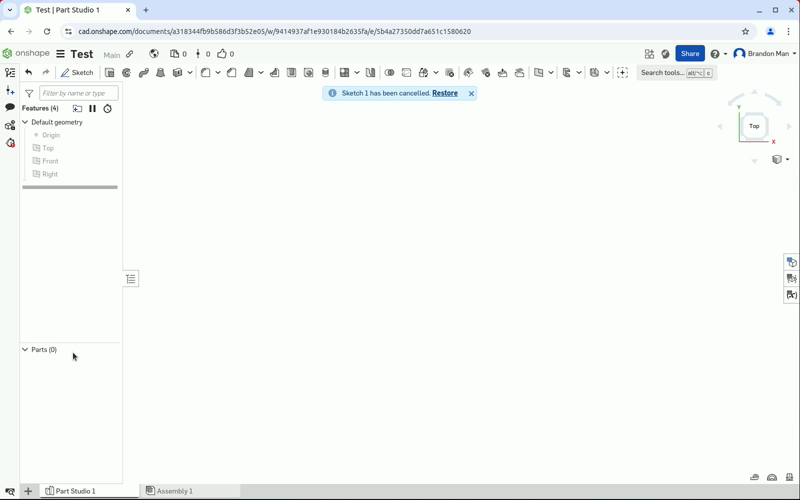
key(space)
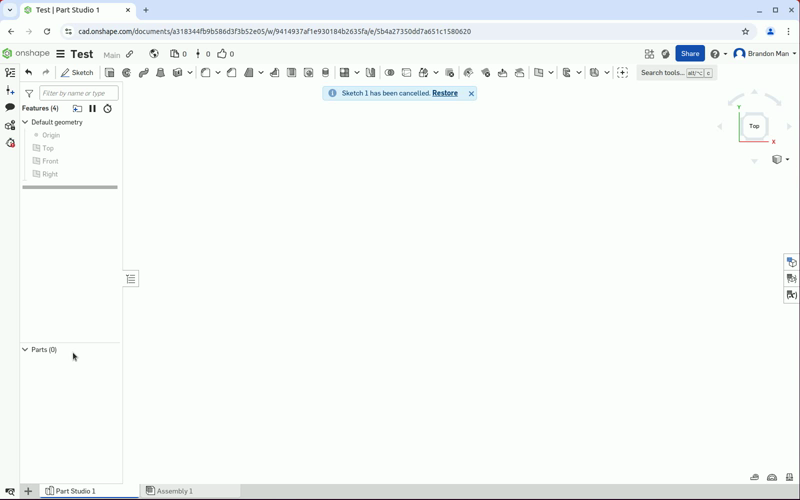
key_down(shift)
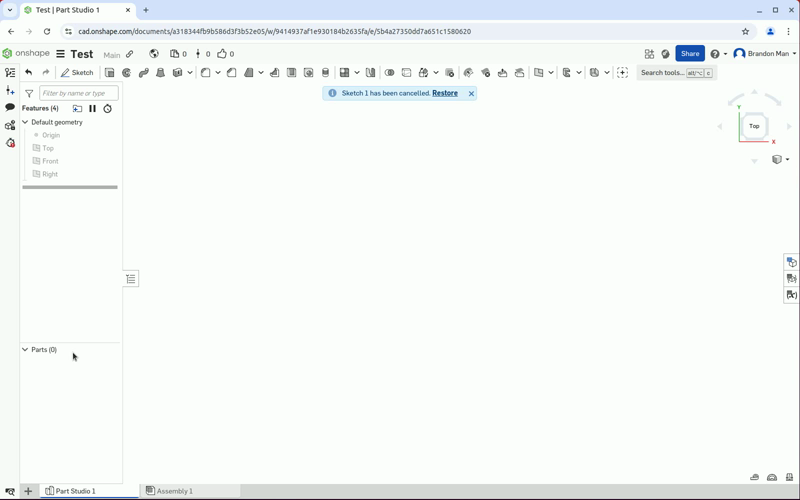
key(up)
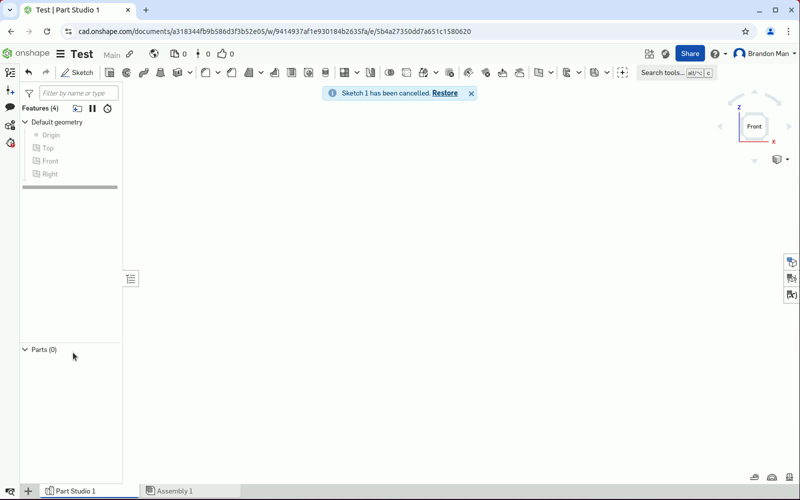
key_up(shift)
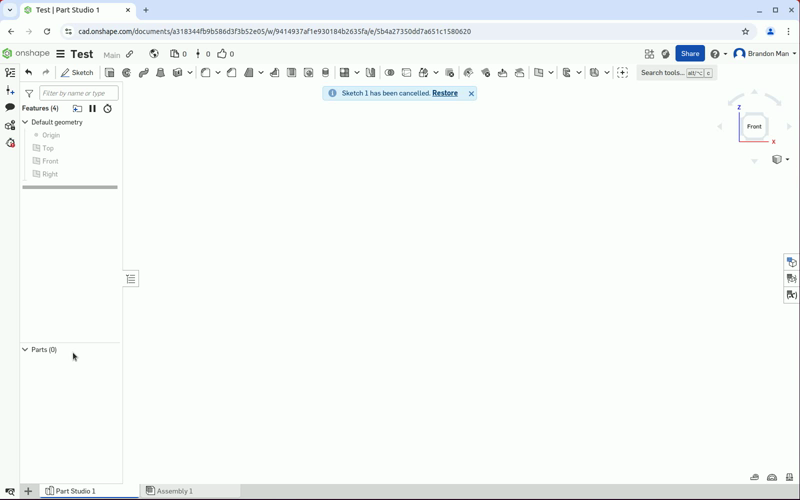
mouse_move(73, 352)
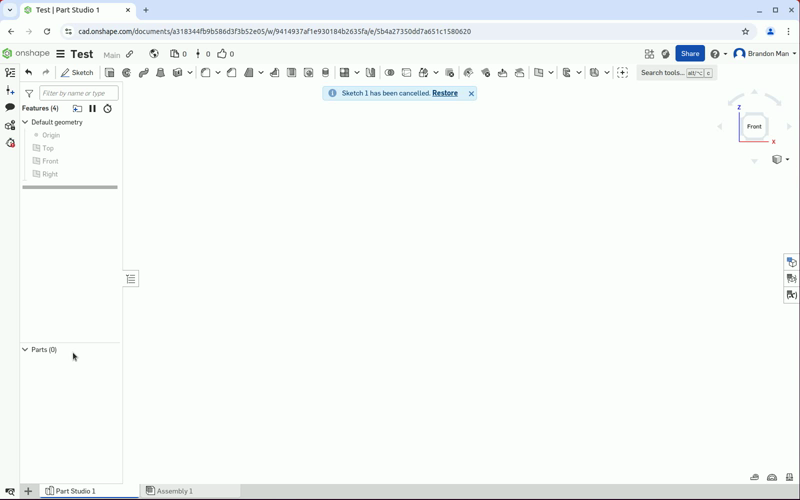
key(shift+y)
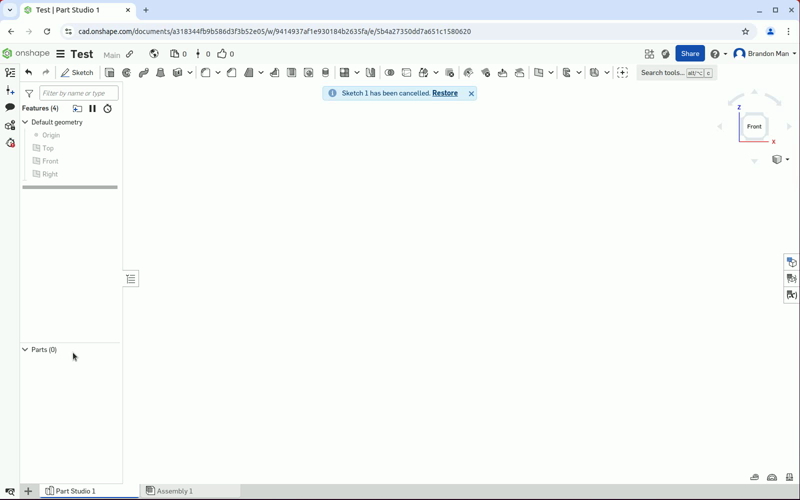
key(shift+s)
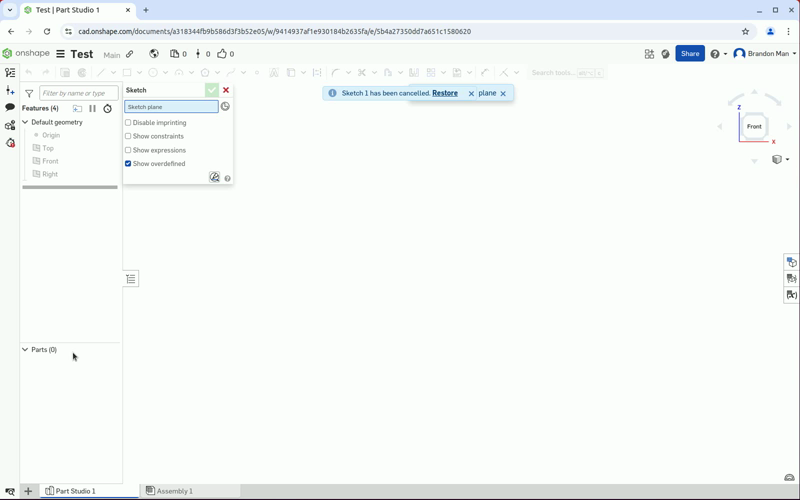
mouse_move(73, 163)
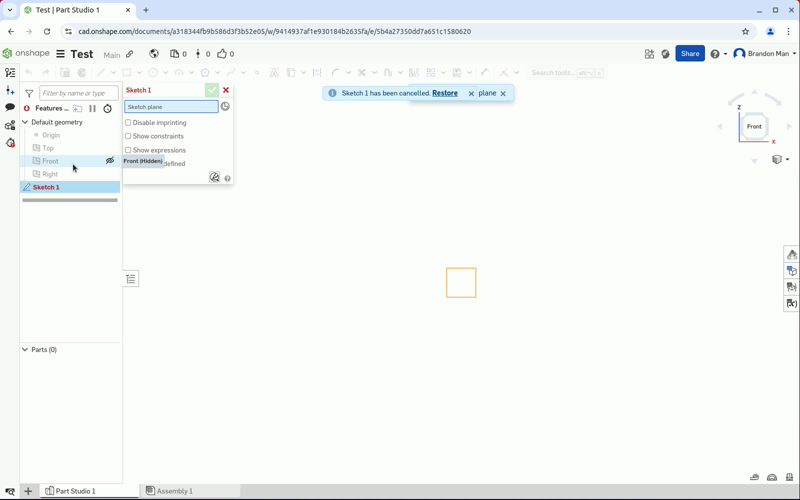
click(73, 163)
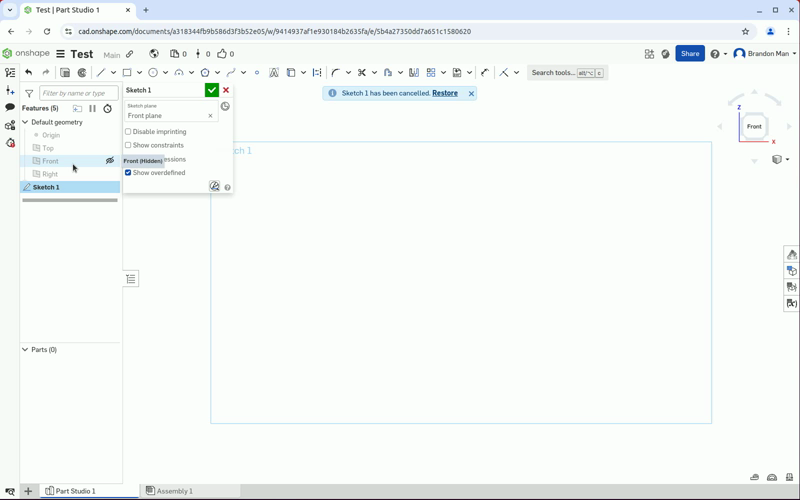
mouse_move(73, 352)
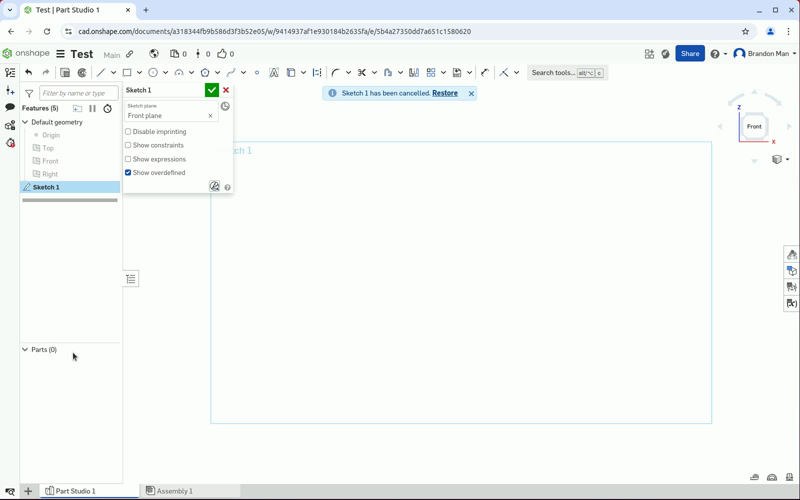
key(y)
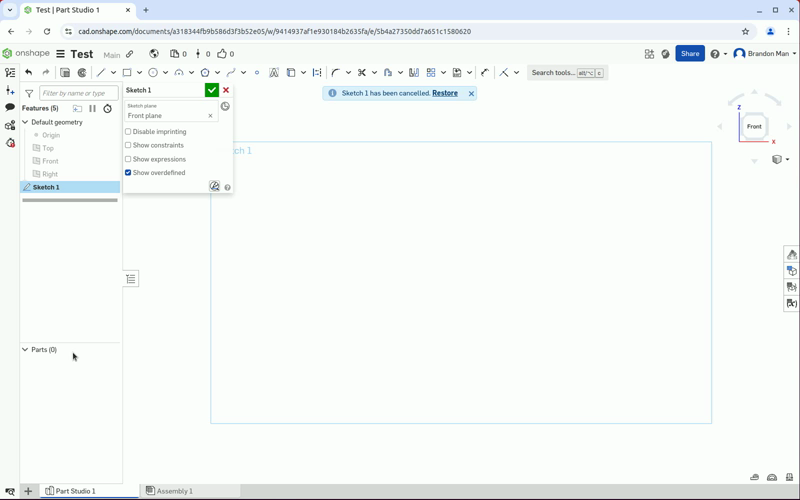
key(l)
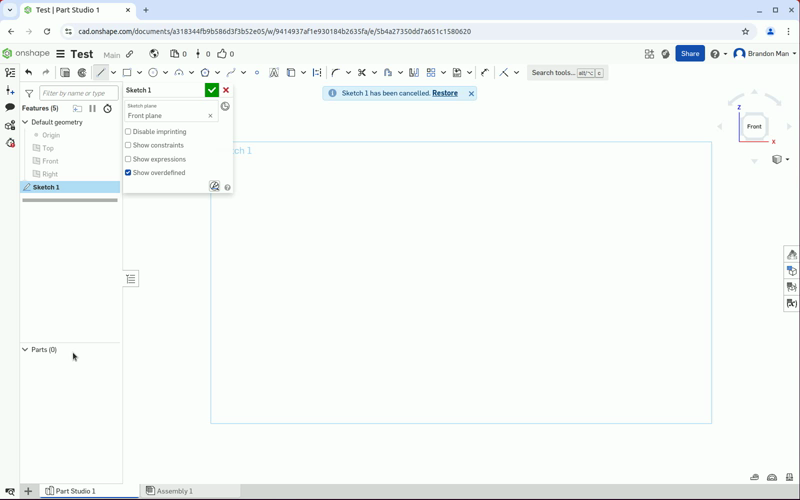
key_down(shift)
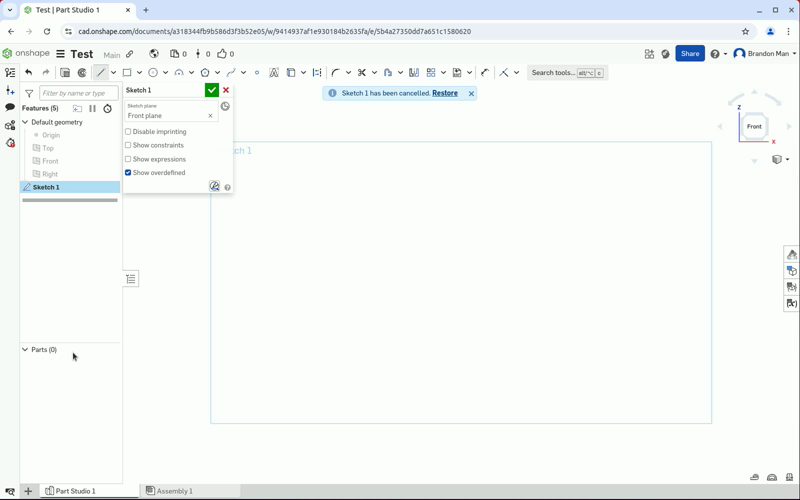
mouse_move(460, 282)
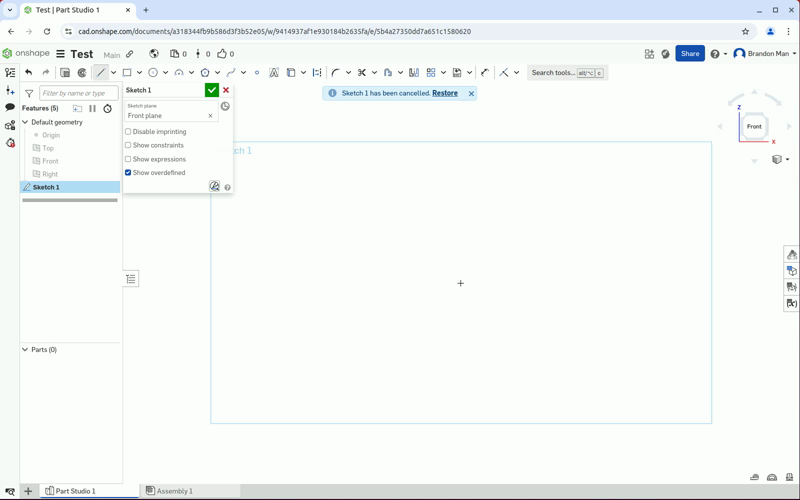
click(460, 282)
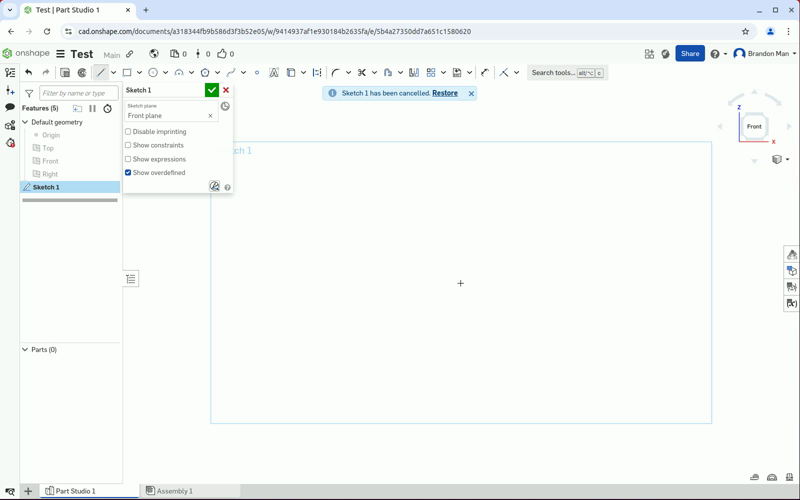
key_up(shift)
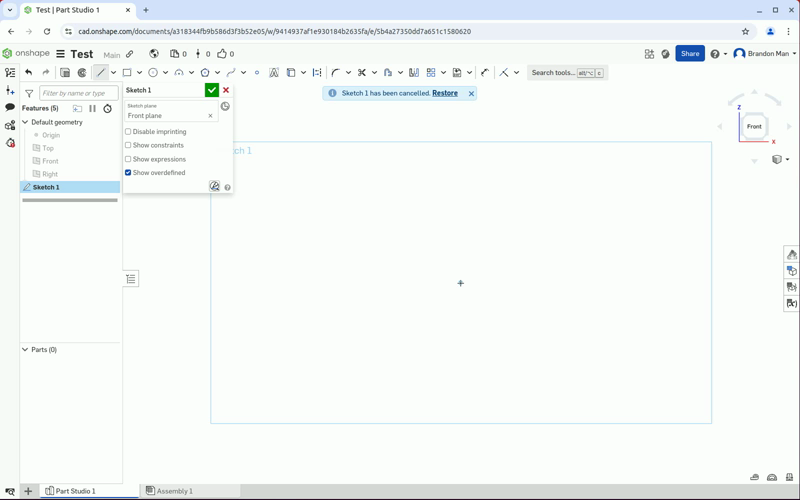
key_down(shift)
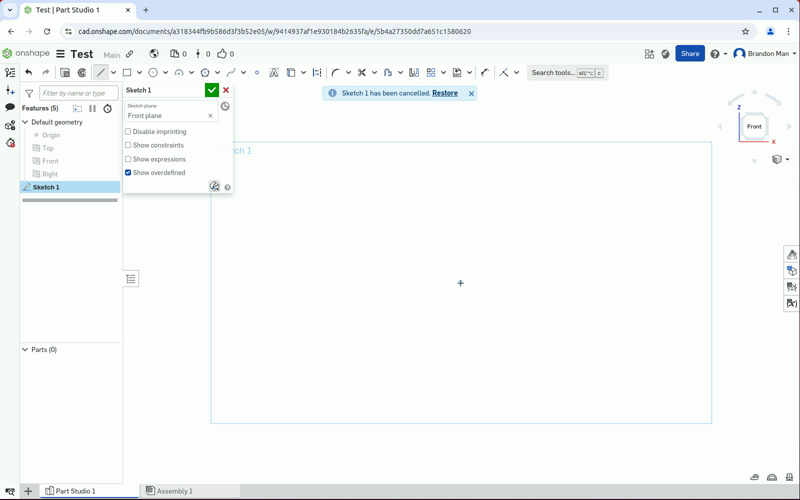
mouse_move(573, 282)
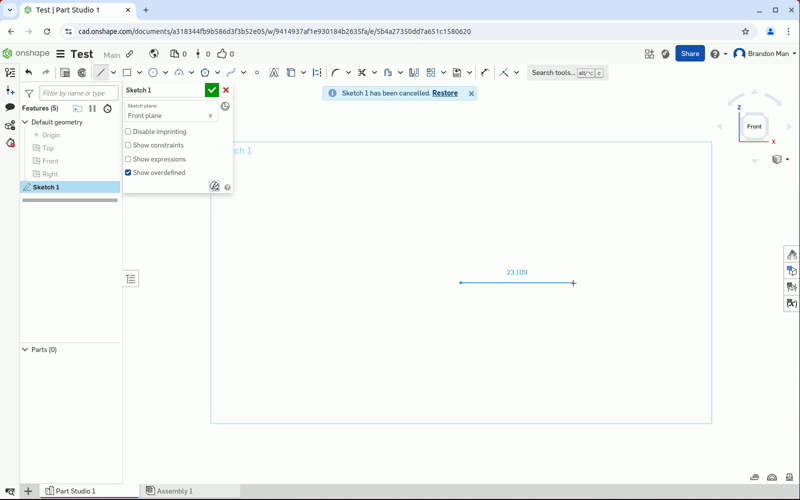
click(573, 282)
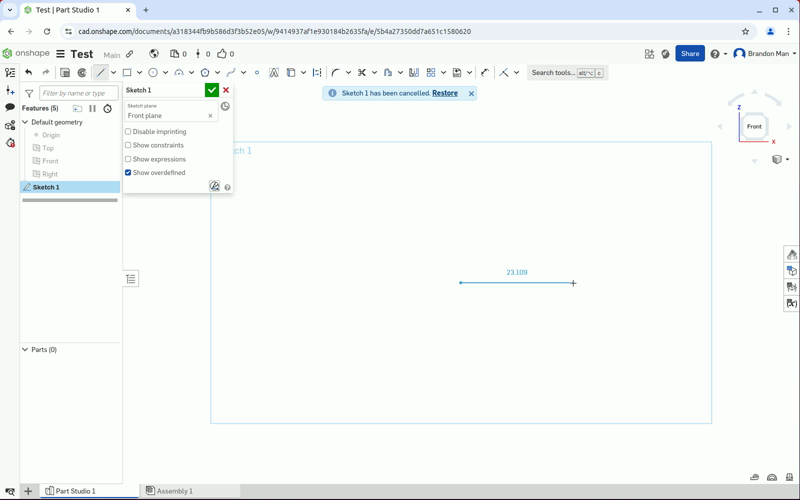
key_up(shift)
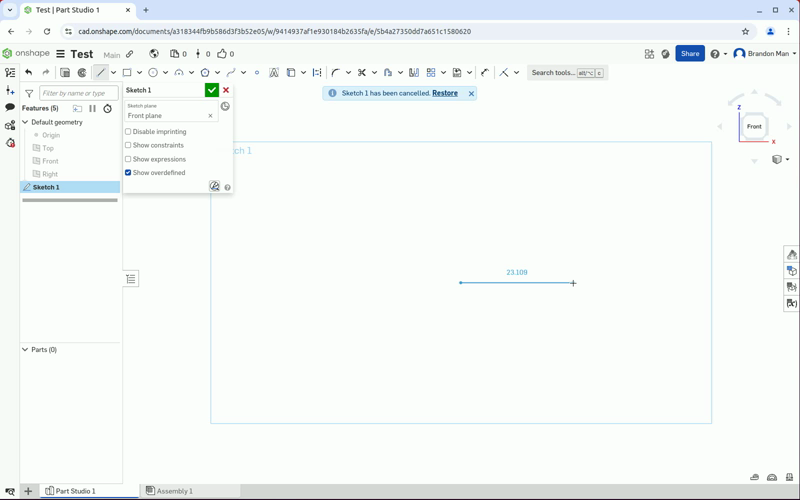
key_down(shift)
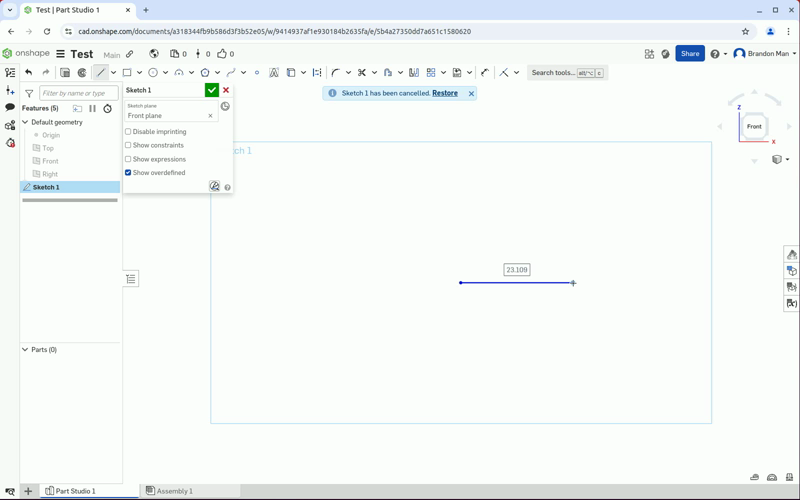
mouse_move(573, 189)
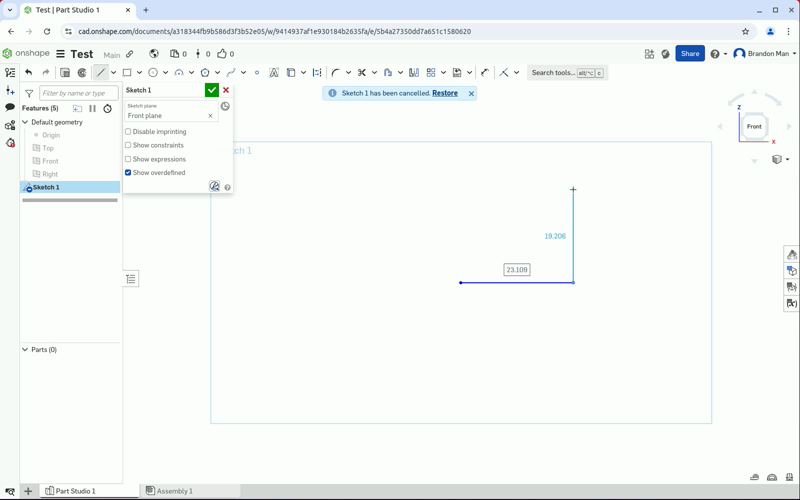
click(573, 189)
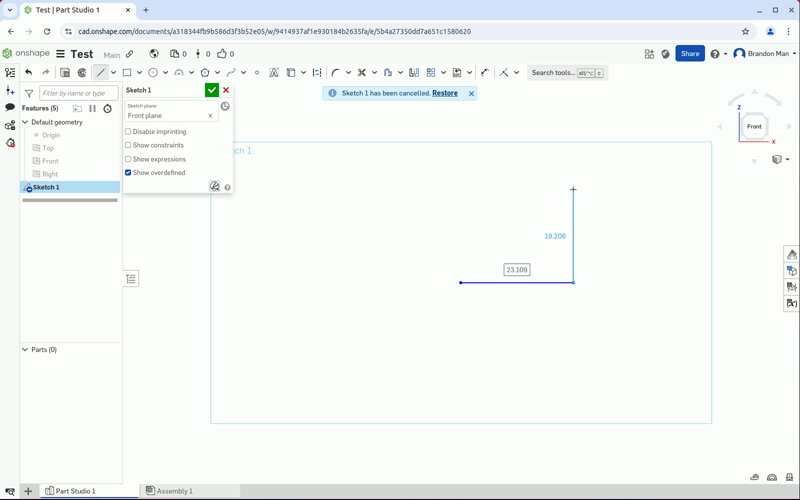
key_up(shift)
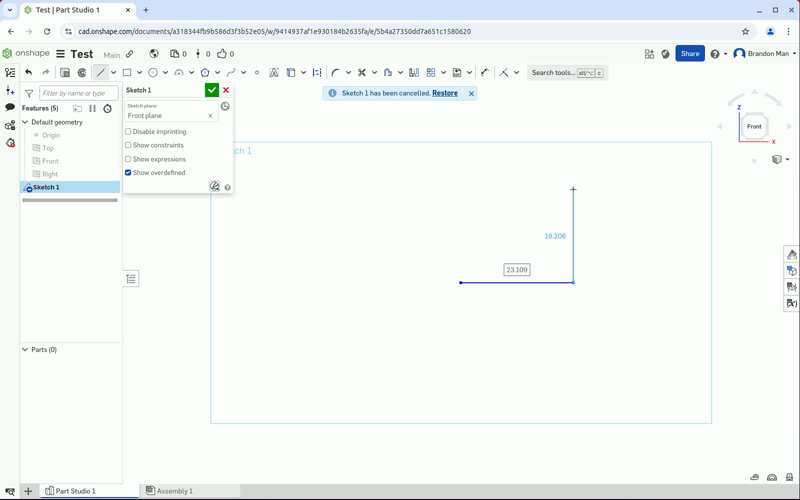
key_down(shift)
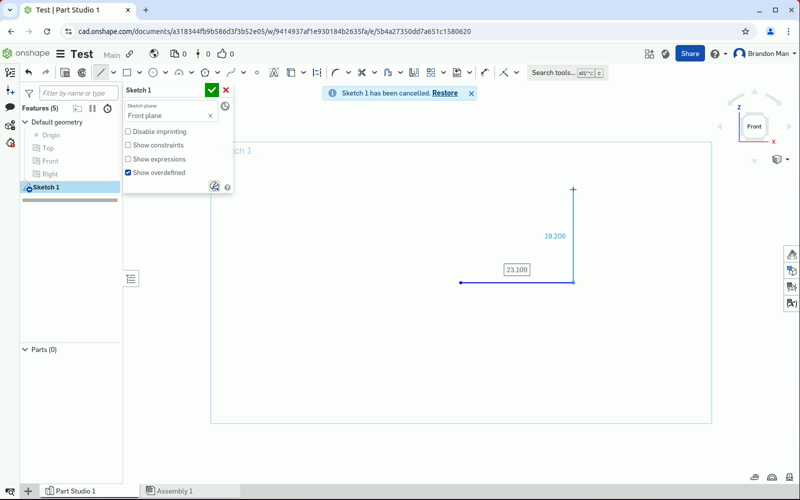
mouse_move(460, 189)
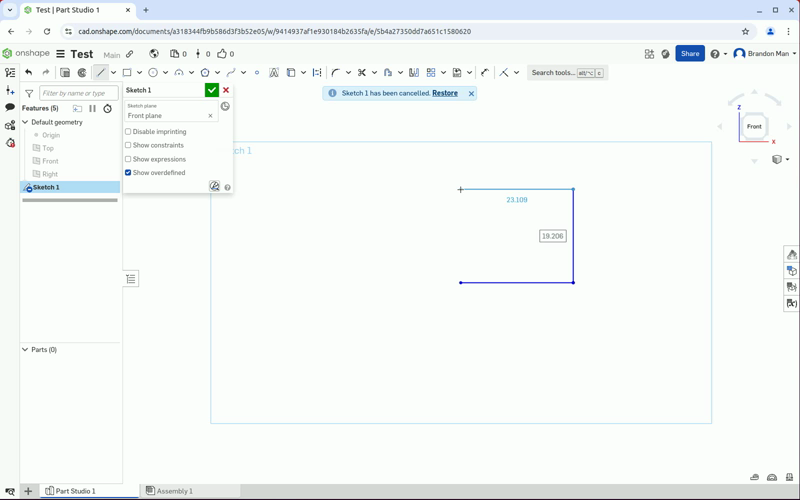
click(460, 189)
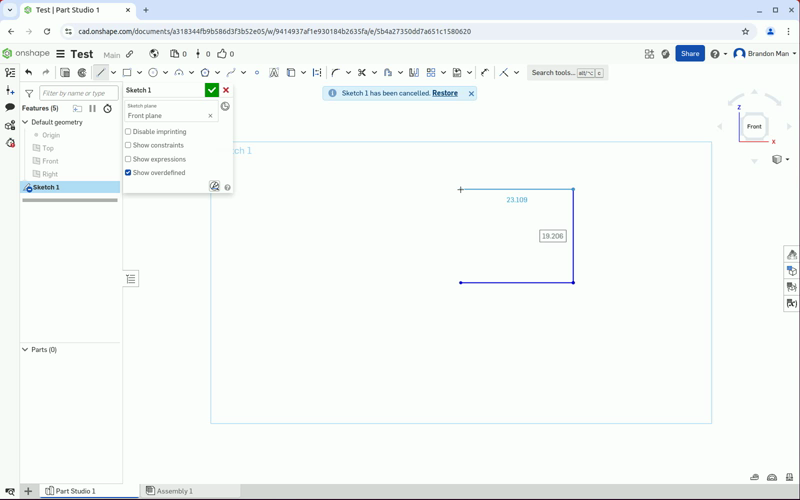
key_up(shift)
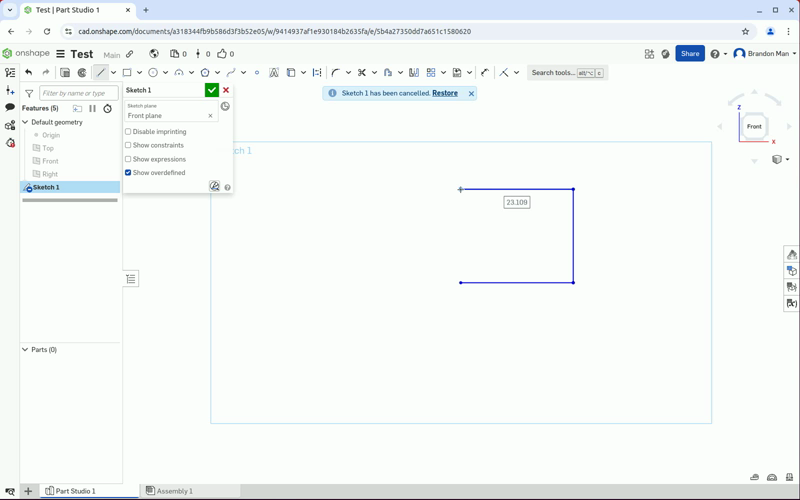
key_down(shift)
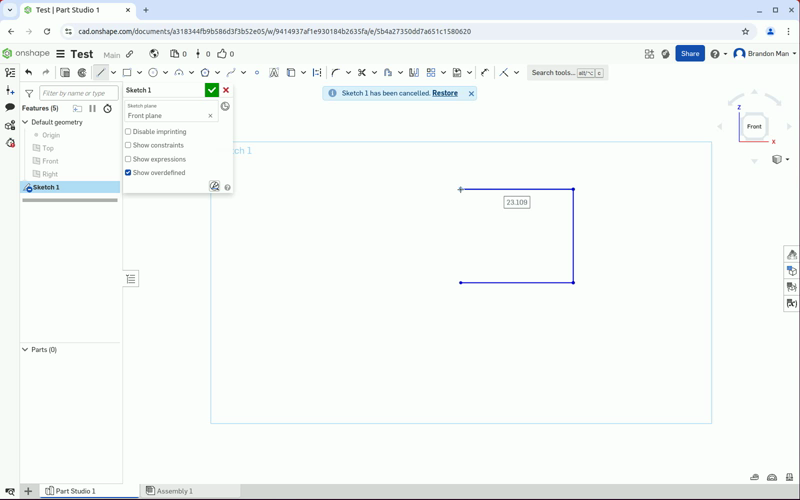
mouse_move(460, 282)
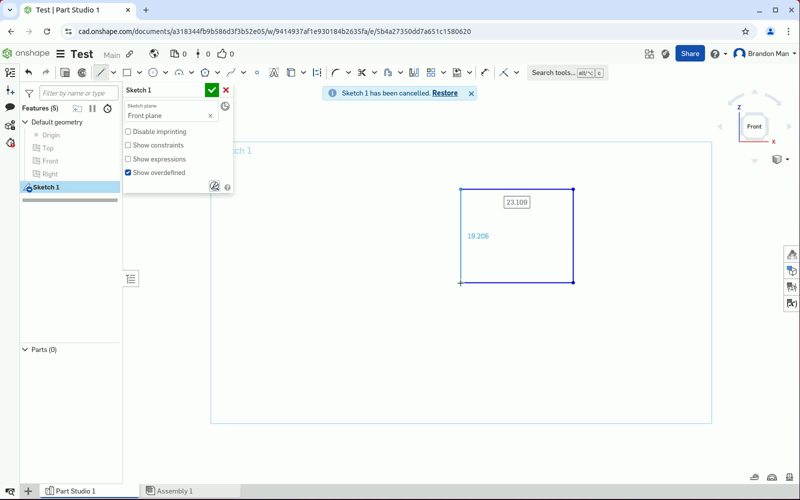
key_up(shift)
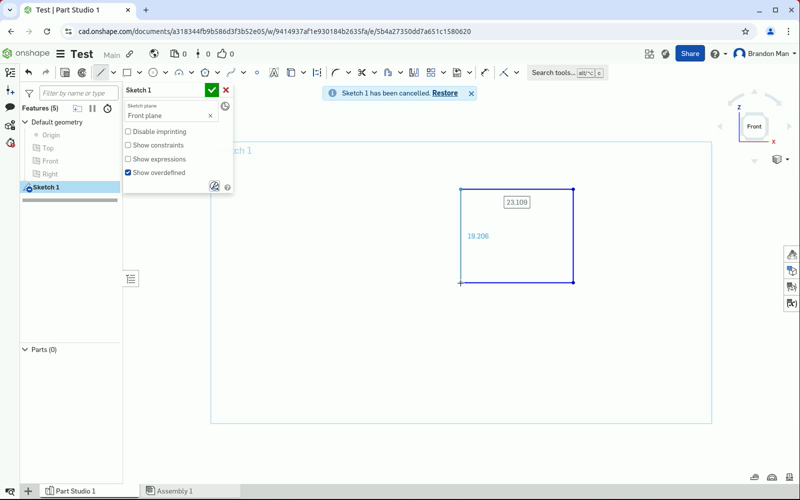
click(460, 282)
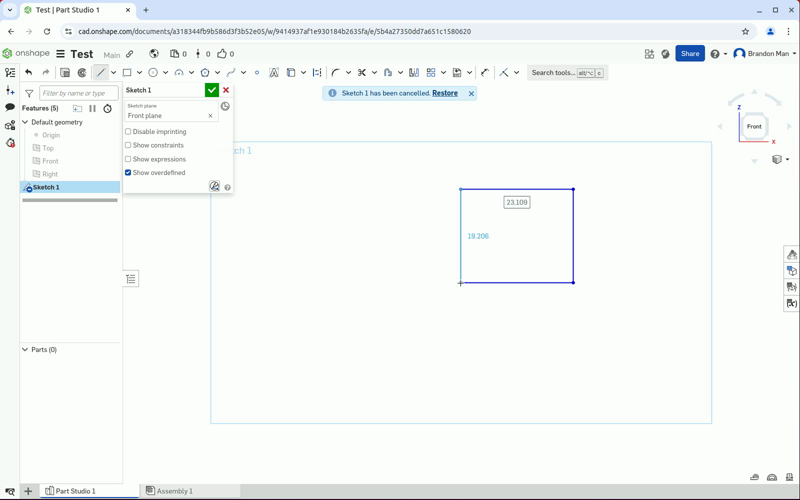
key(esc)
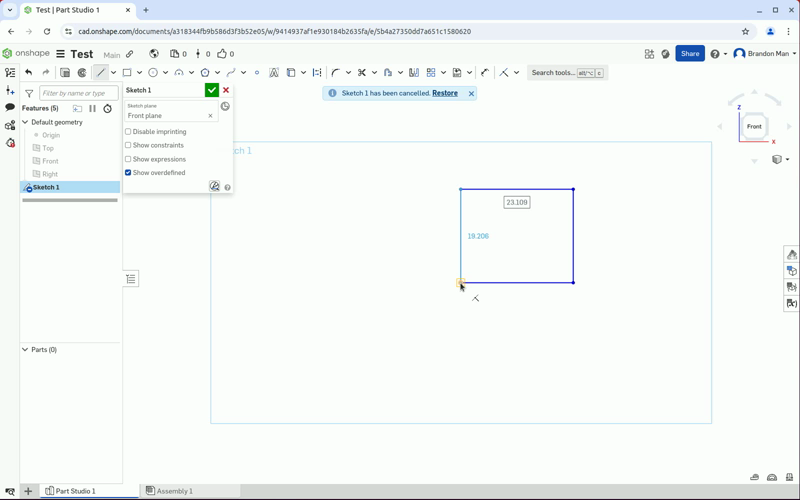
mouse_move(556, 268)
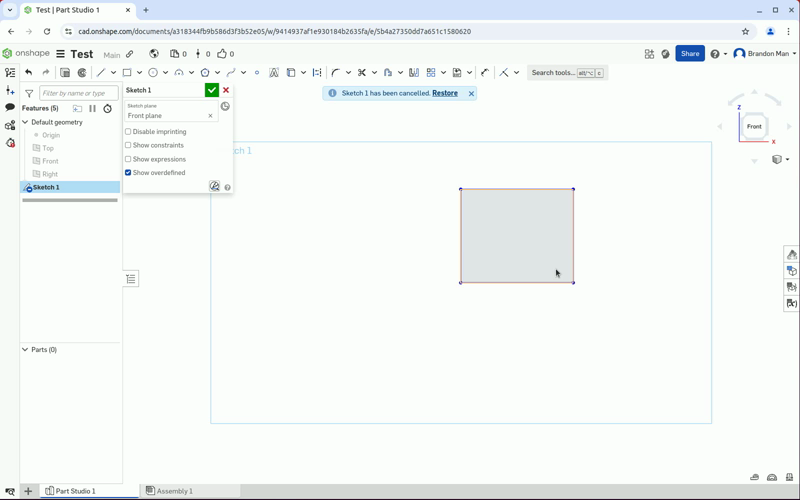
click(556, 268)
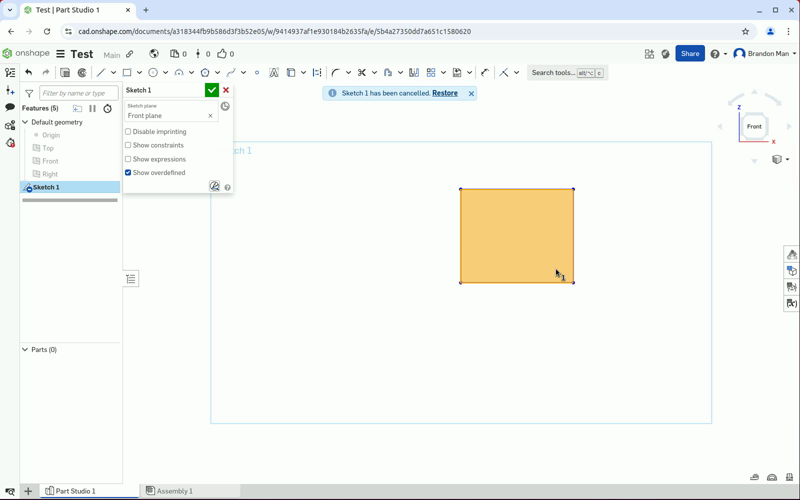
mouse_move(73, 352)
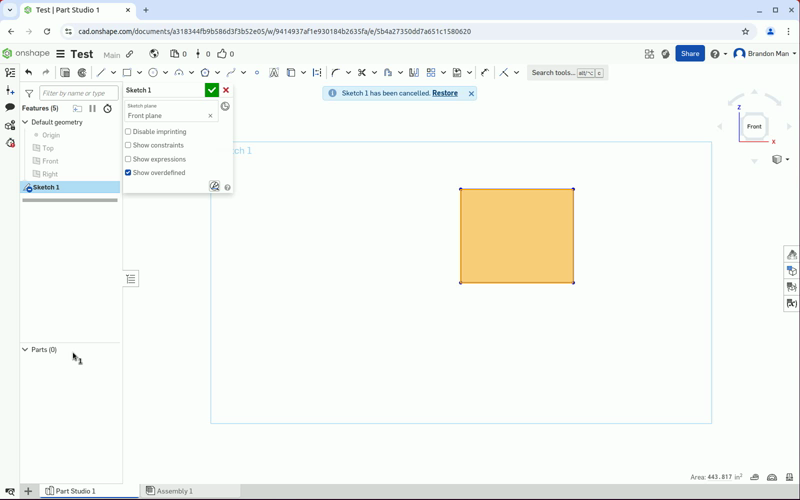
key(shift+y)
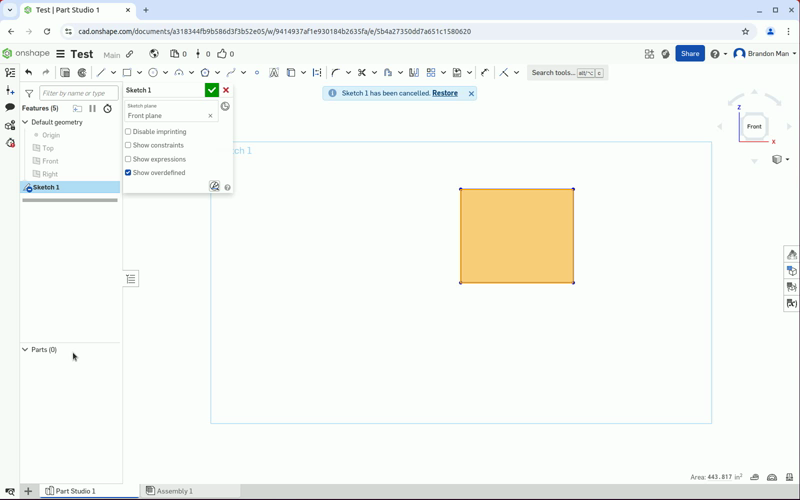
key(shift+e)
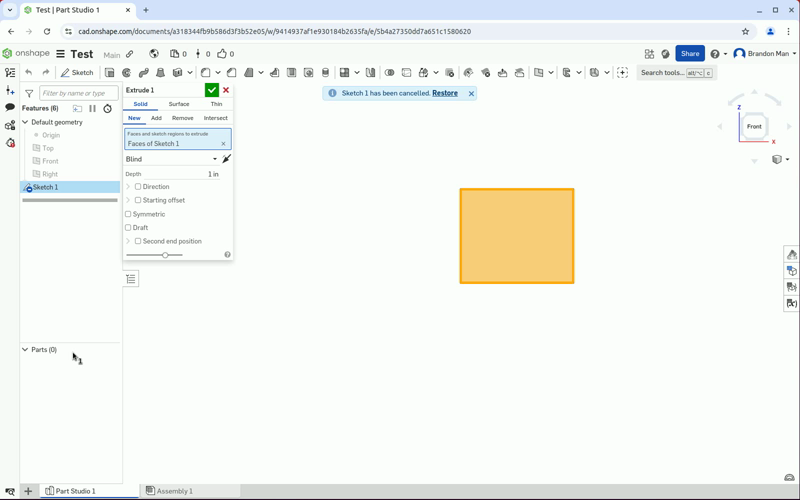
mouse_move(143, 106)
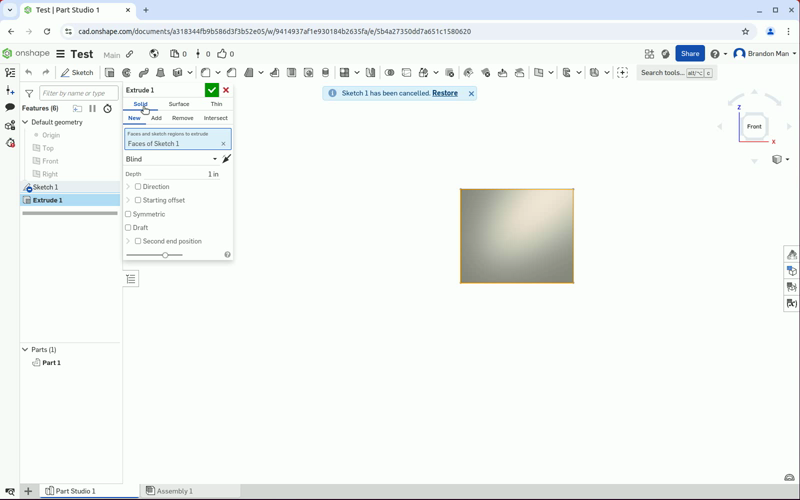
click(143, 106)
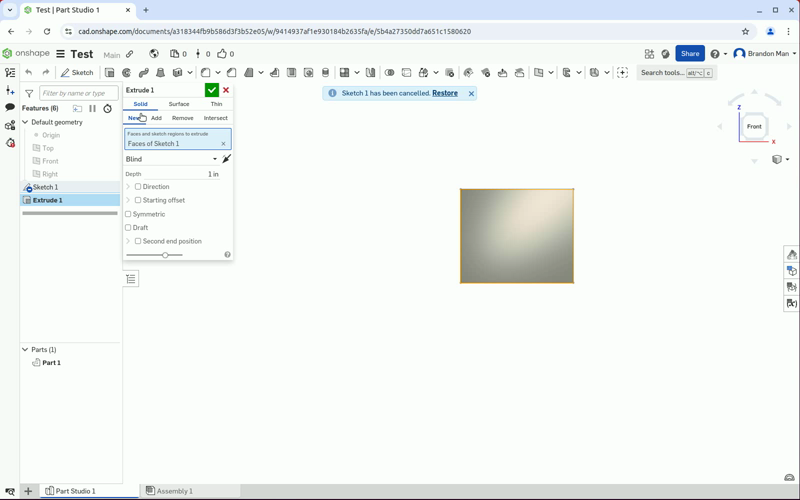
mouse_move(137, 120)
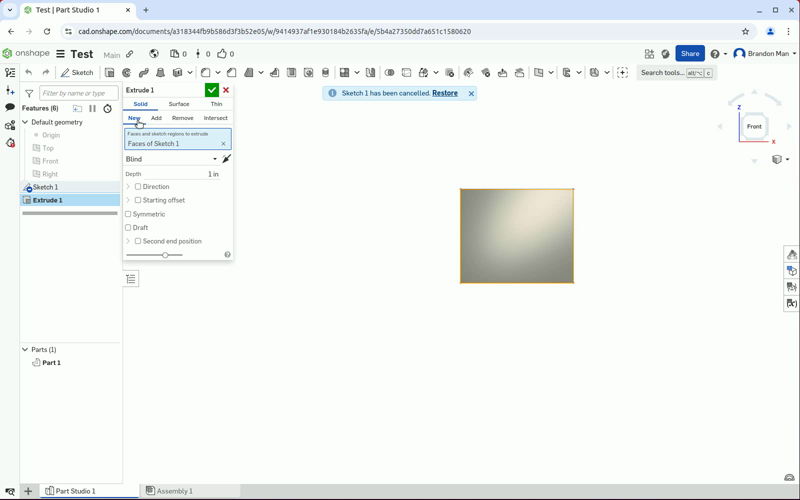
click(137, 120)
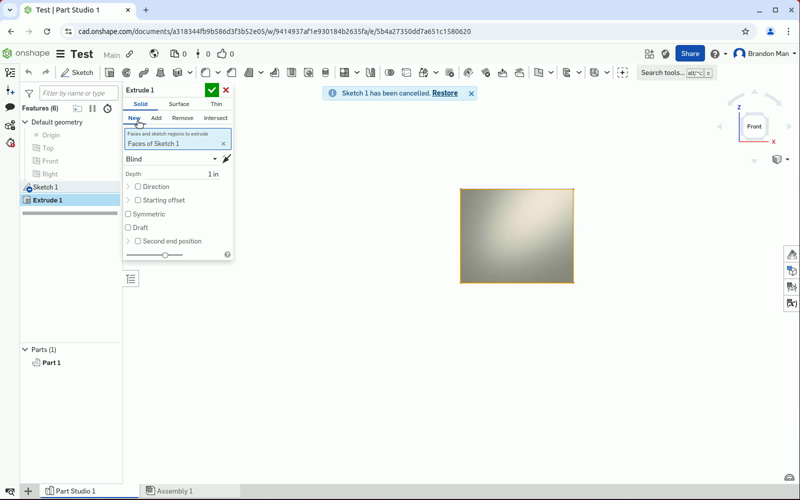
key(tab, 4)
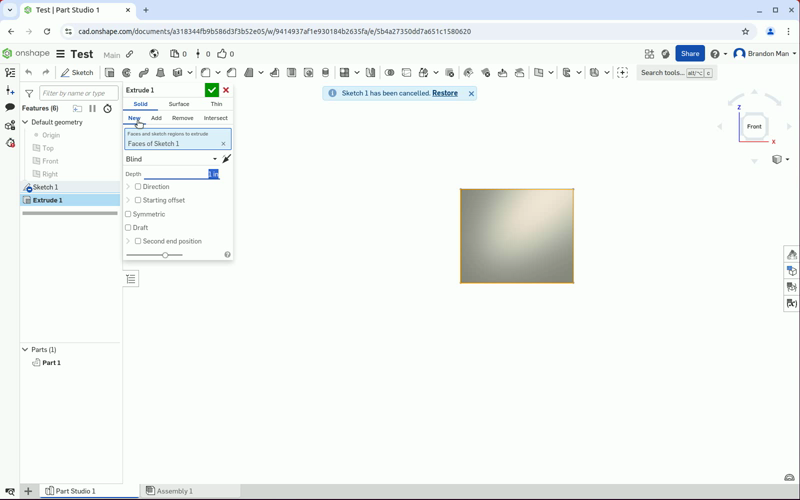
text(15.405)
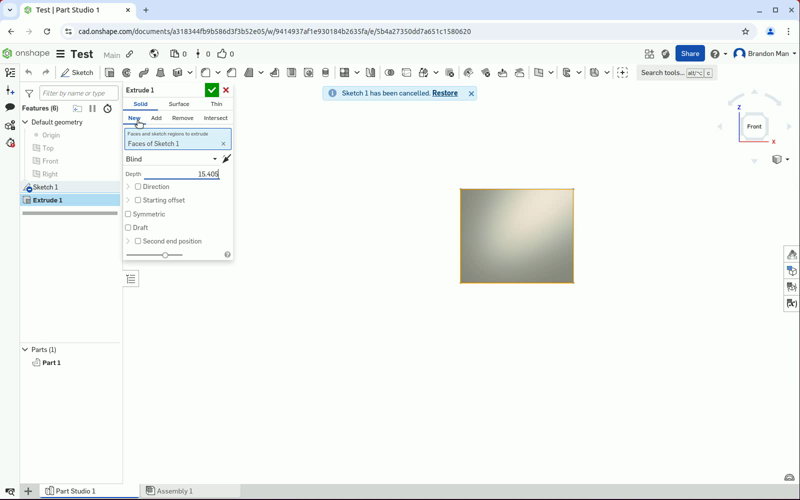
key(enter)
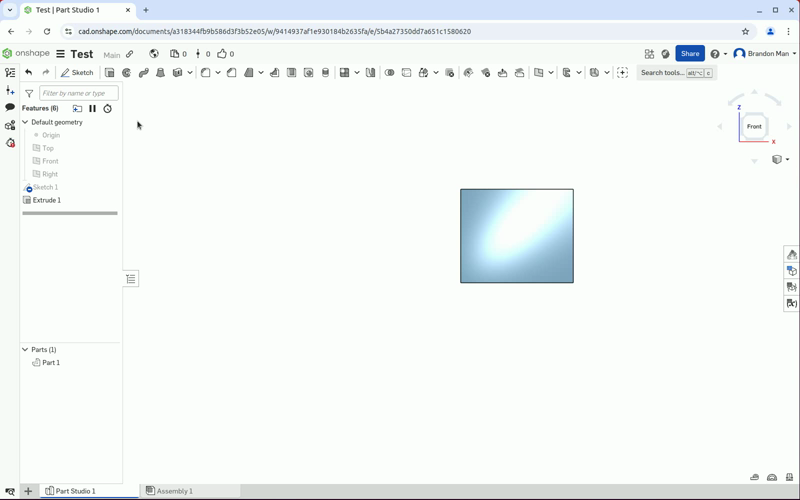
key(shift+h)
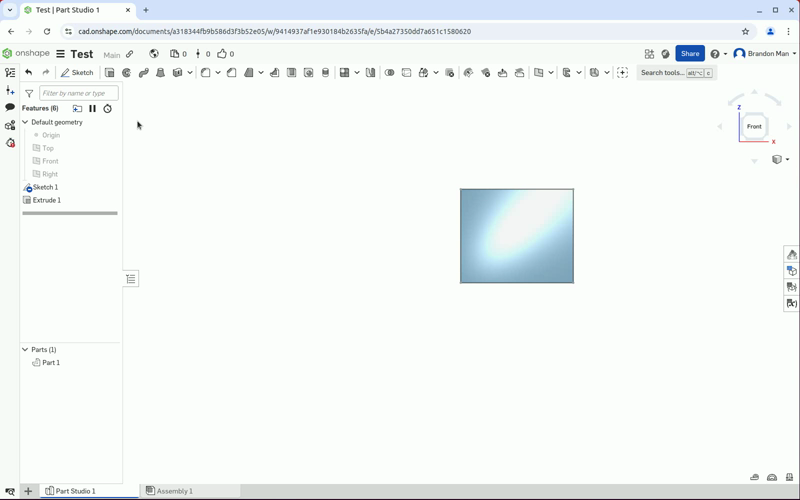
key(shift+h)
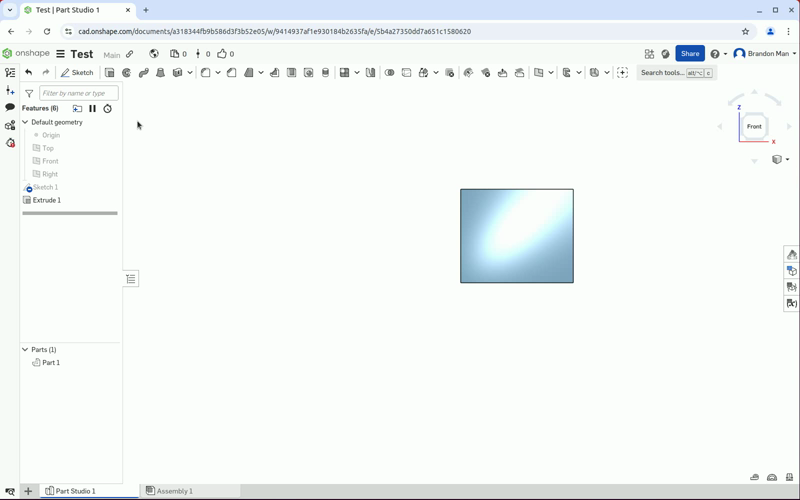
mouse_move(73, 189)
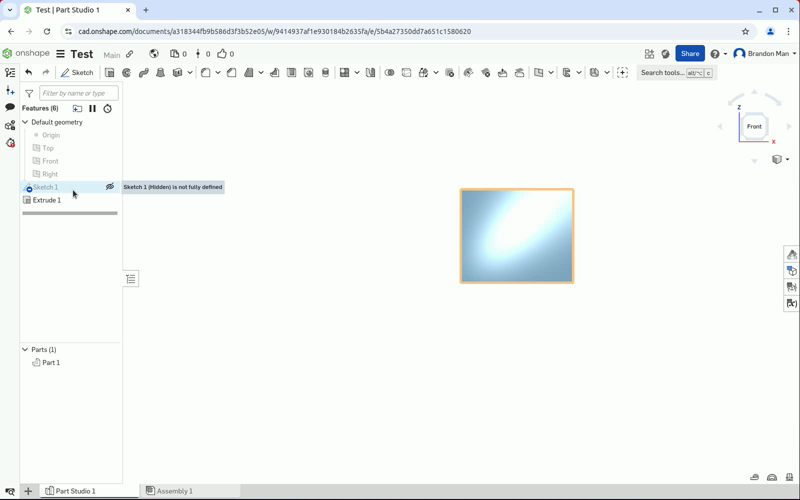
click(73, 189)
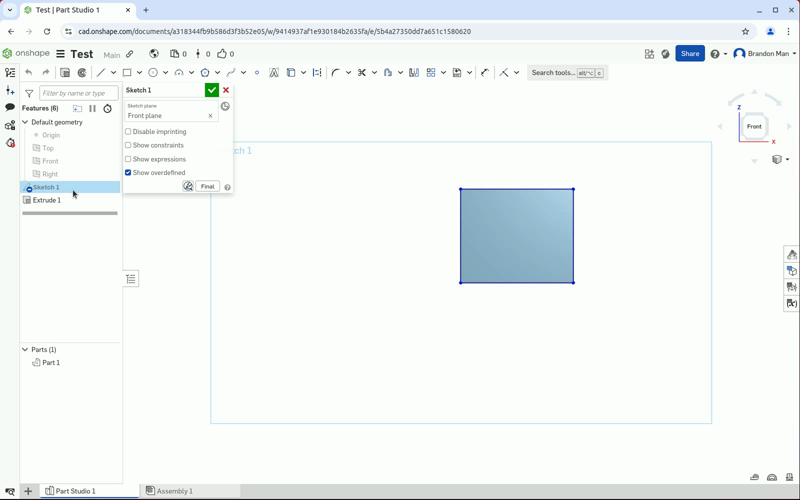
mouse_move(229, 92)
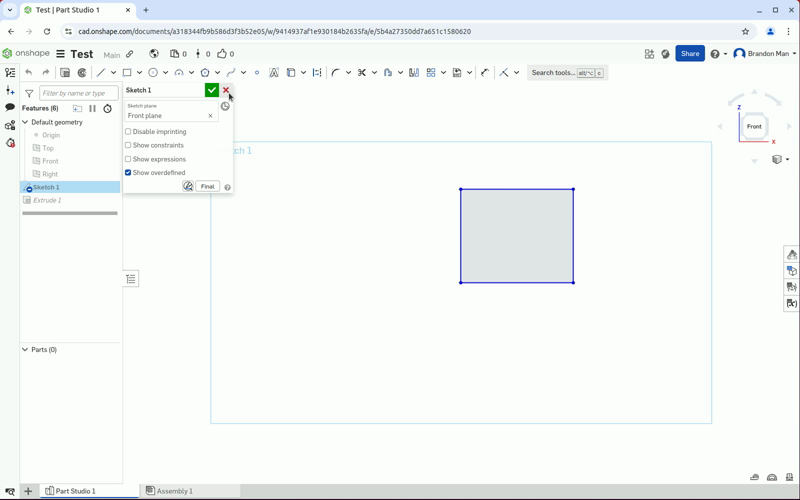
click(229, 92)
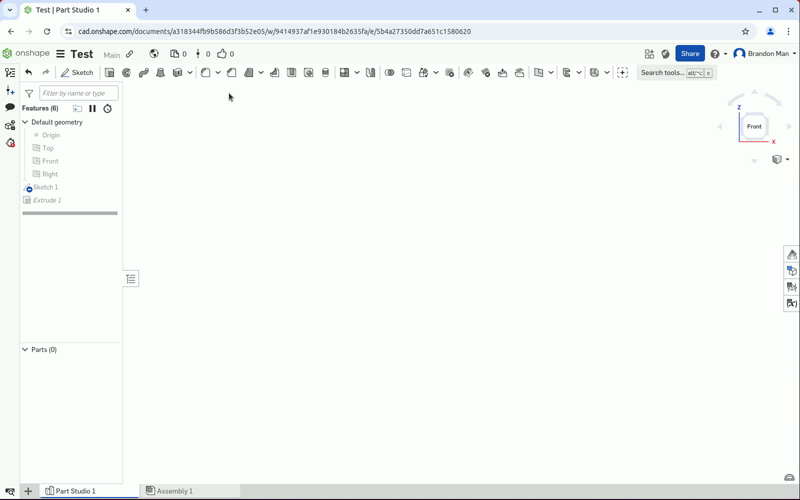
mouse_move(73, 352)
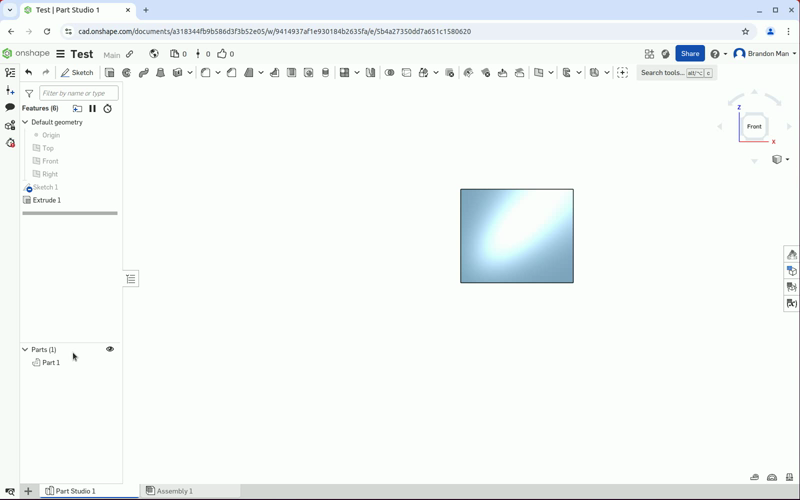
key(y)
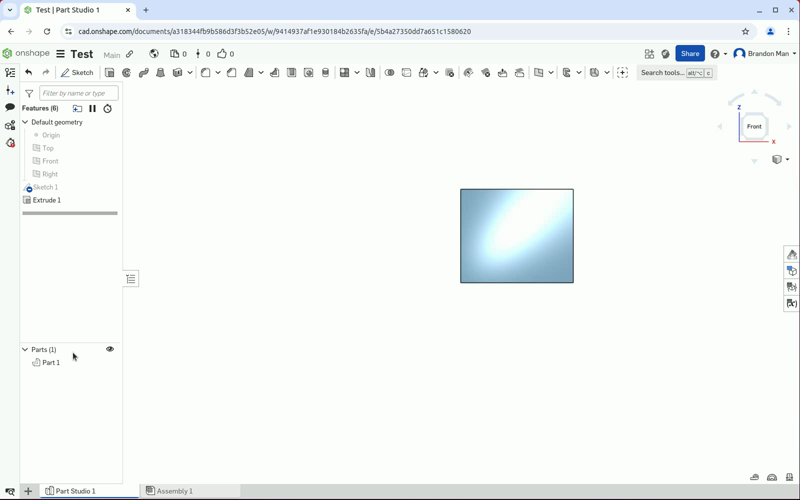
key(shift+p)
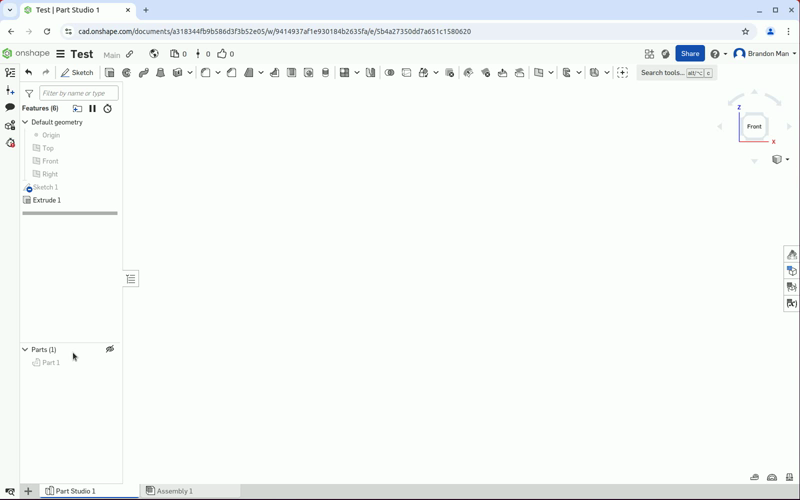
key(space)
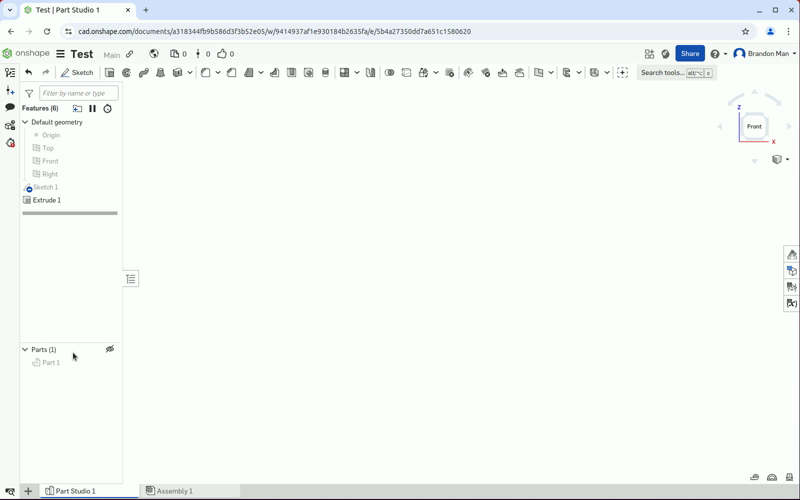
key_down(shift)
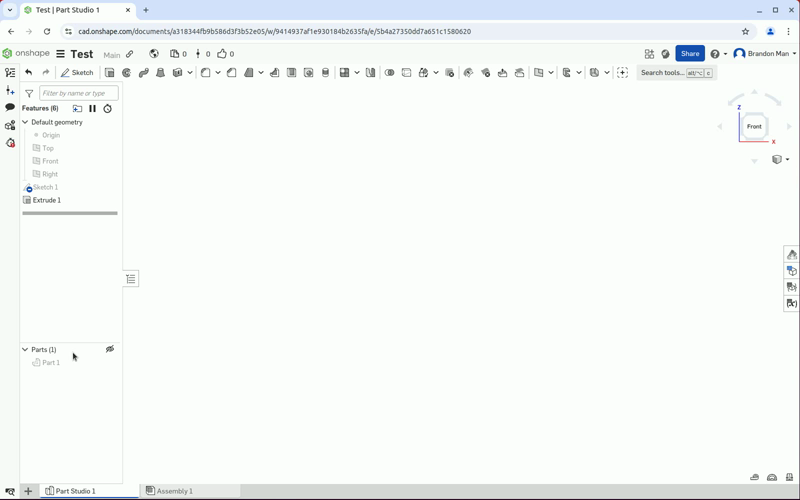
key(left)
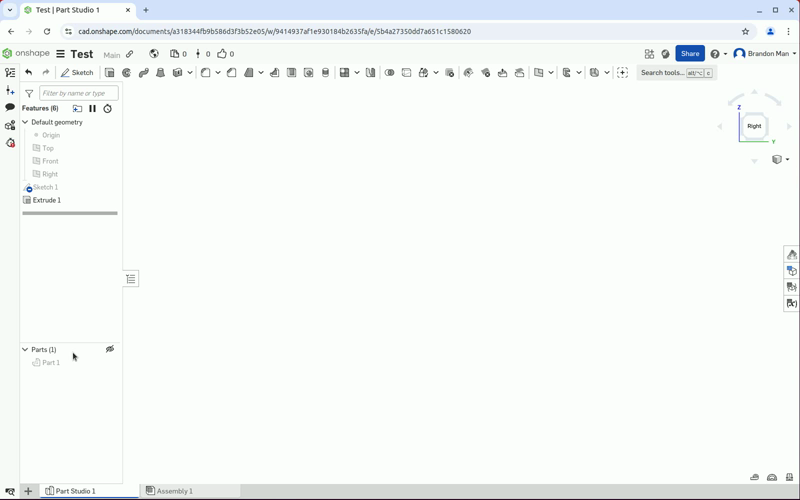
key_up(shift)
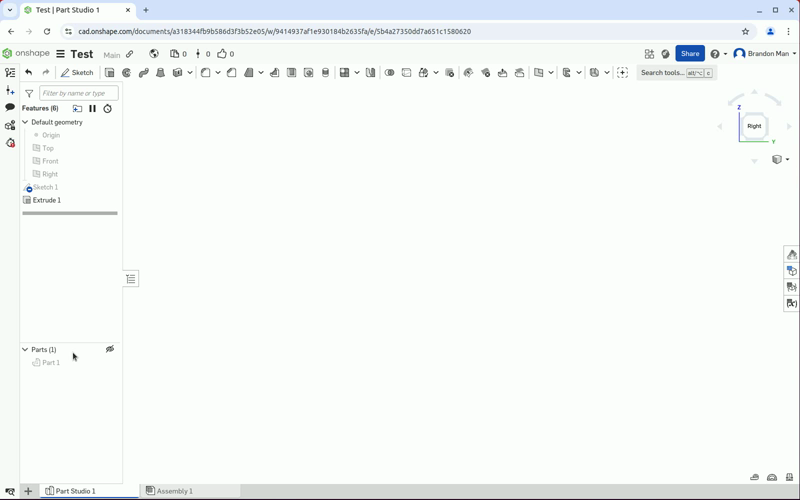
mouse_move(73, 352)
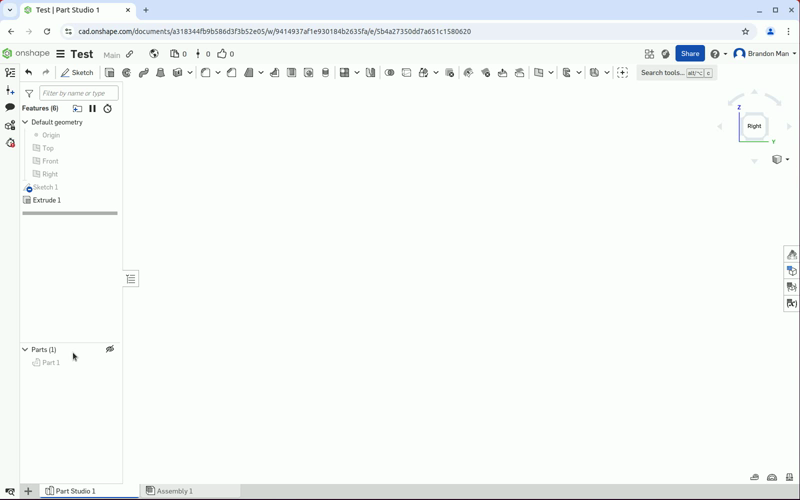
key(shift+y)
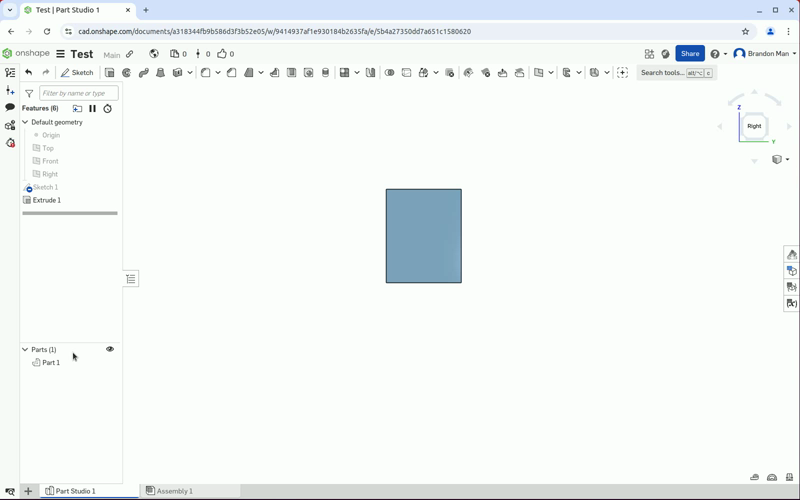
mouse_move(541, 75)
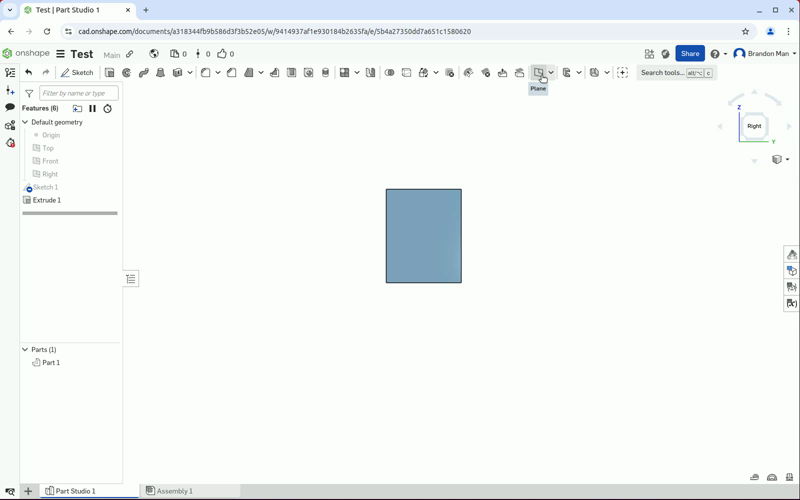
click(541, 75)
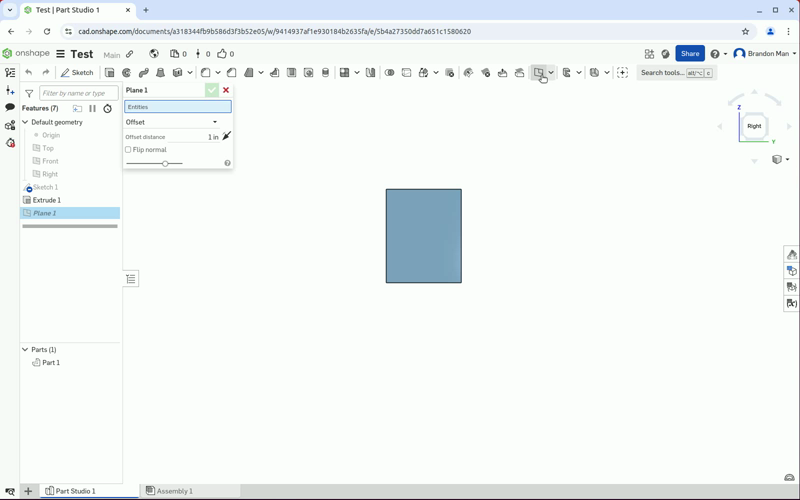
mouse_move(73, 176)
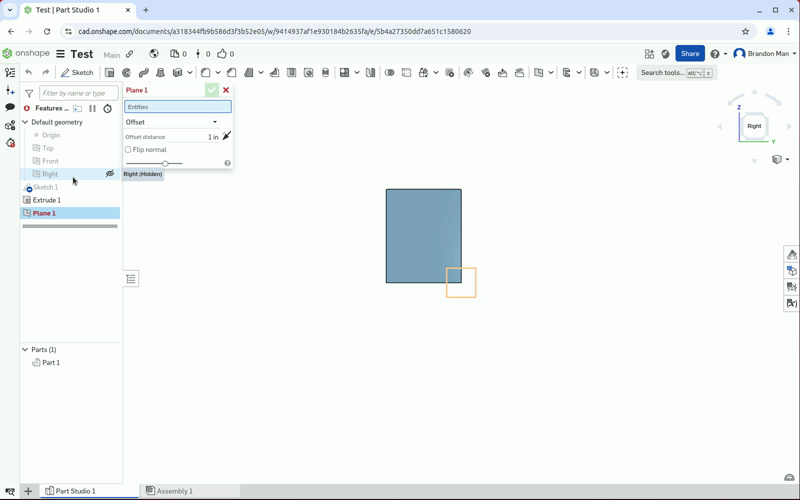
click(73, 176)
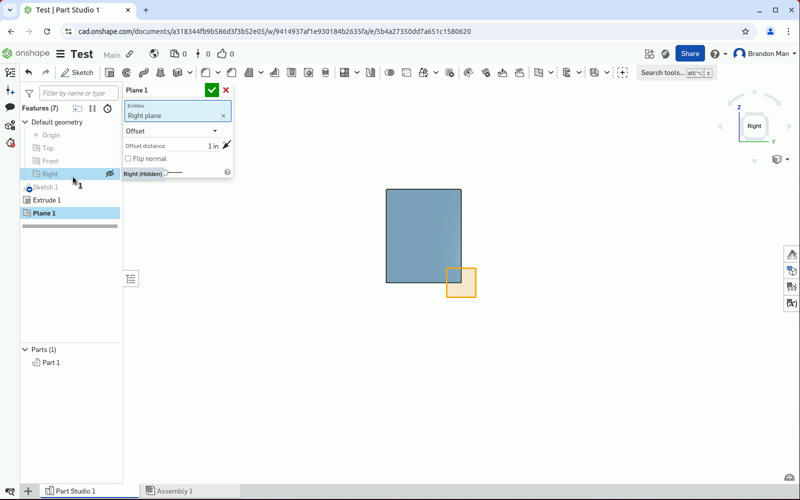
key(tab, 2)
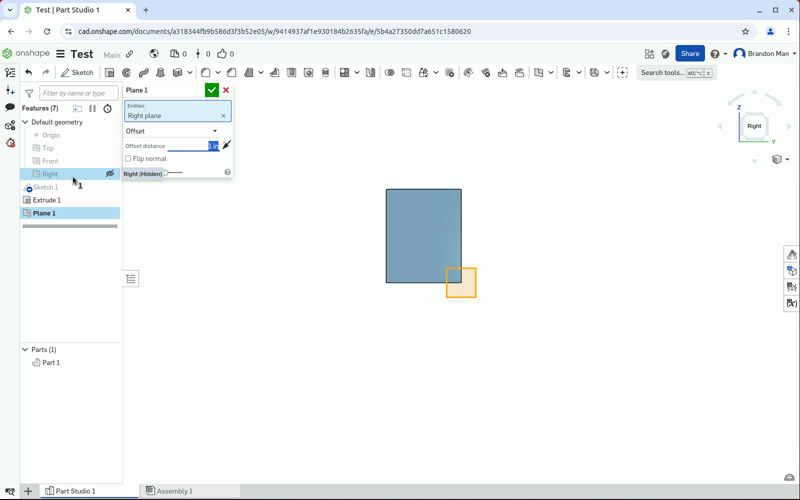
text(23.108)
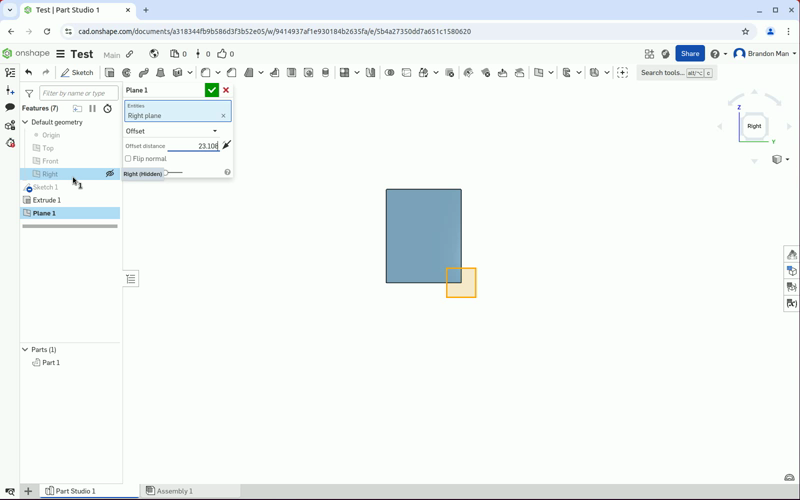
key(enter, 2)
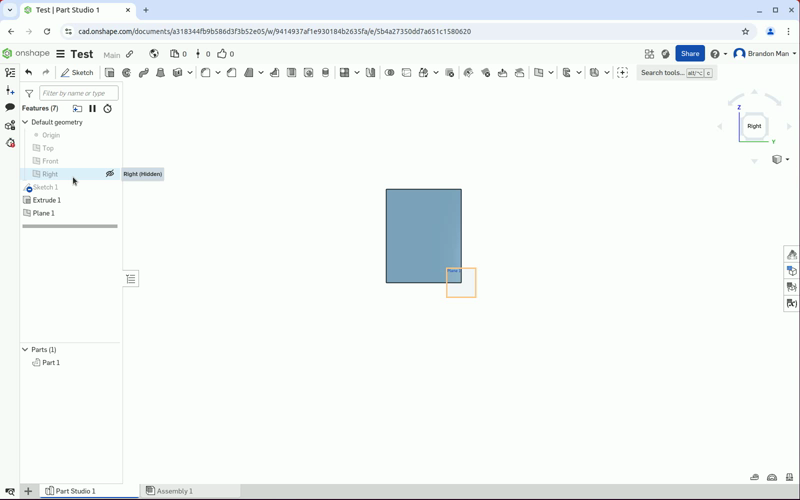
key(shift+s)
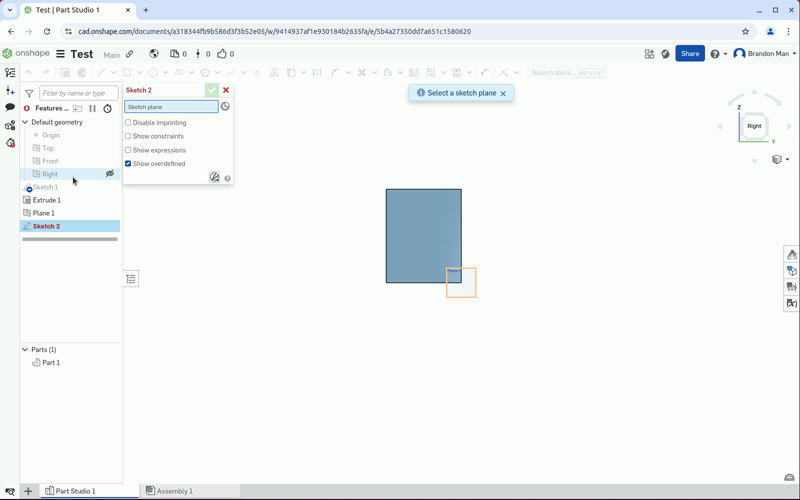
mouse_move(73, 215)
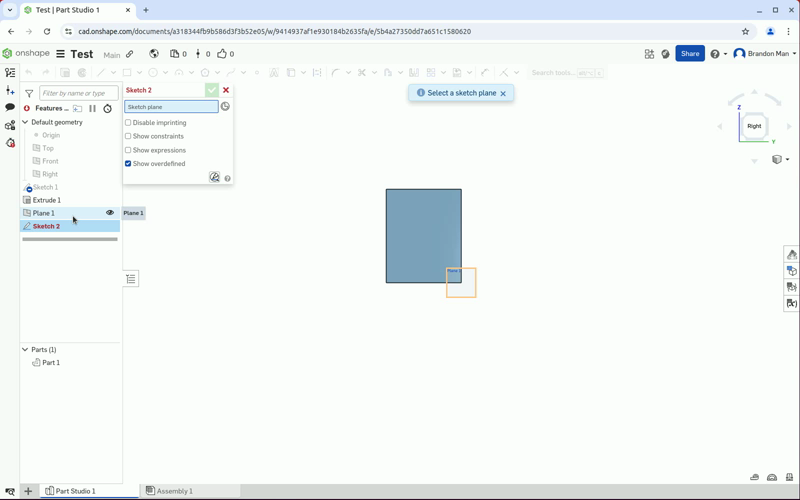
click(73, 215)
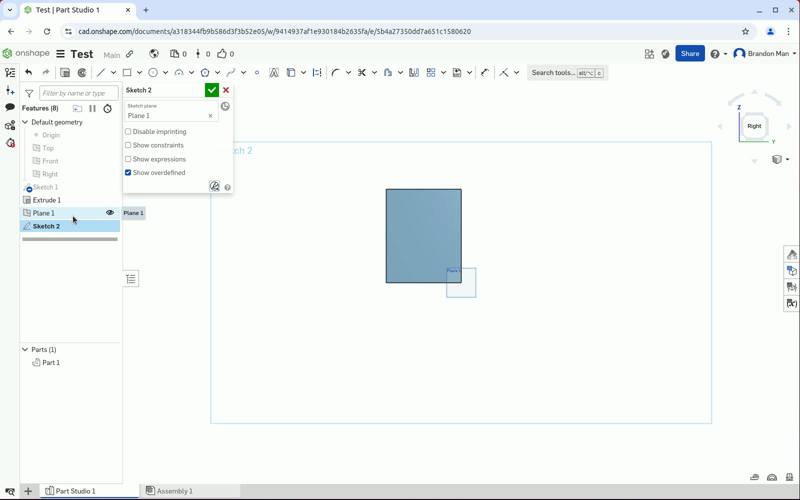
mouse_move(73, 352)
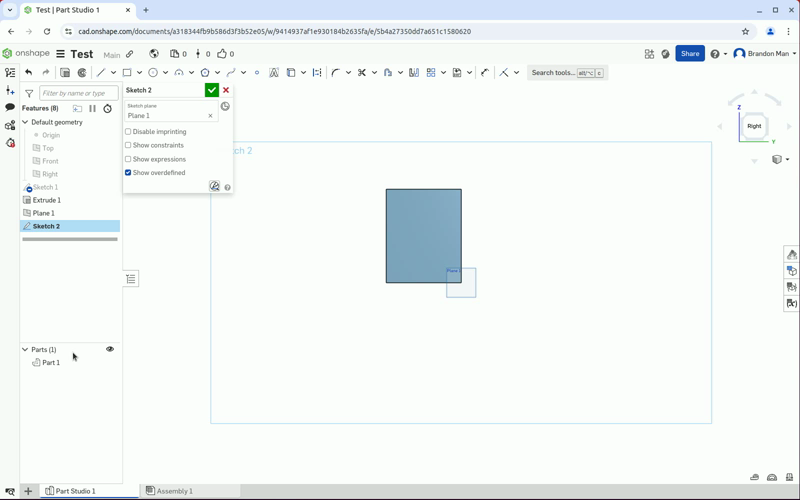
key(y)
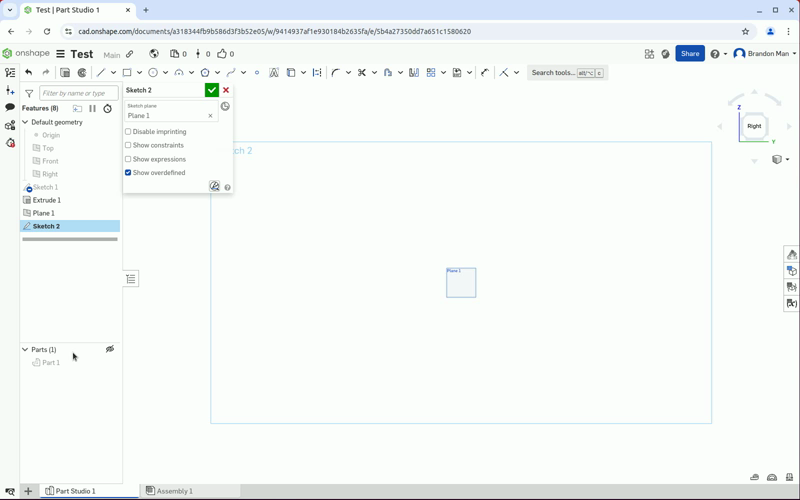
key(l)
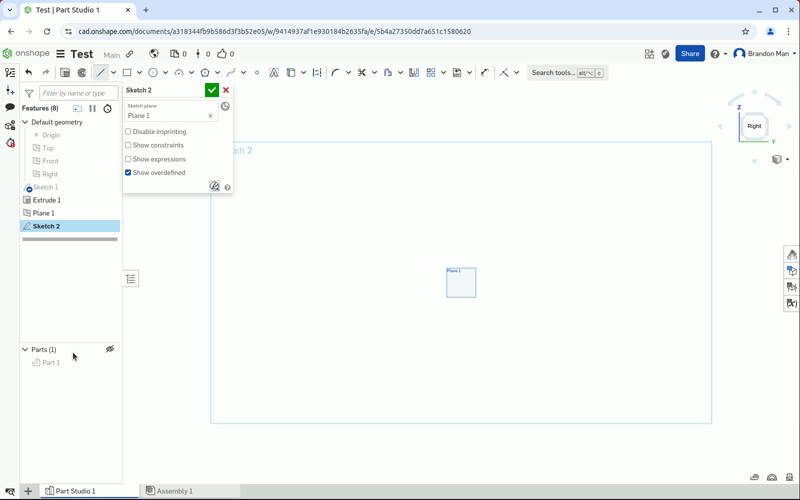
key_down(shift)
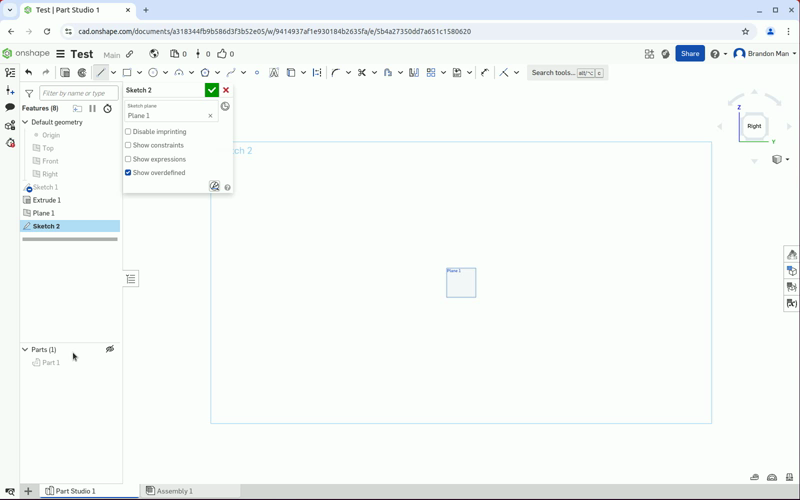
mouse_move(385, 260)
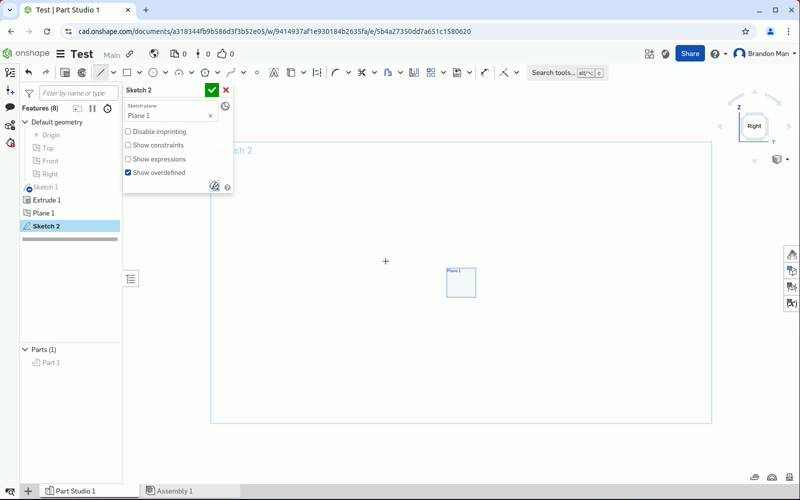
click(385, 260)
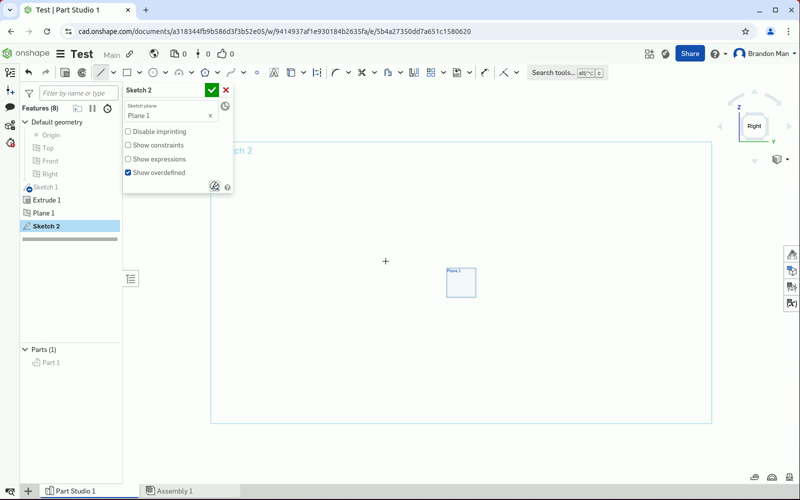
key_up(shift)
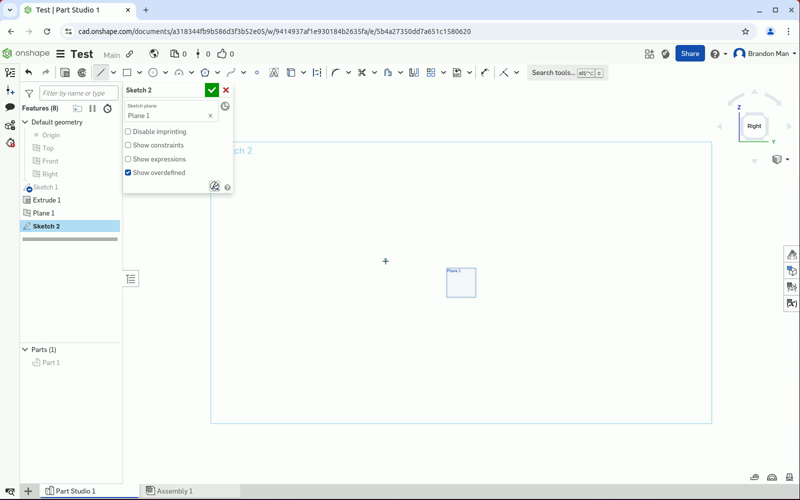
key_down(shift)
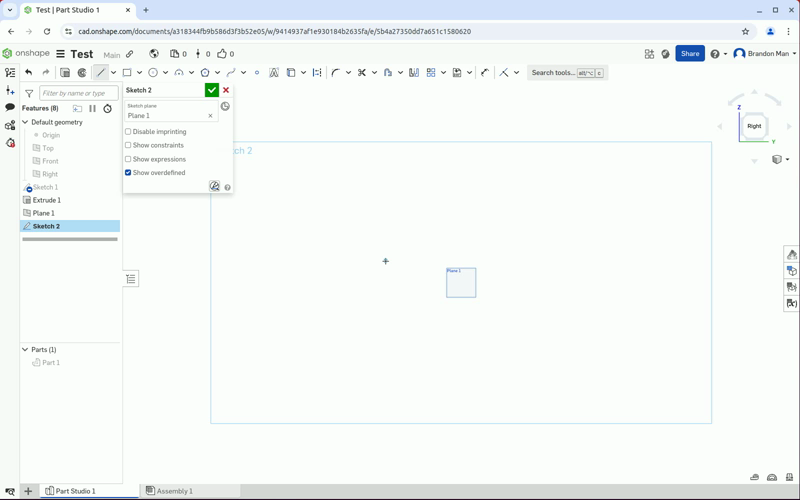
mouse_move(444, 188)
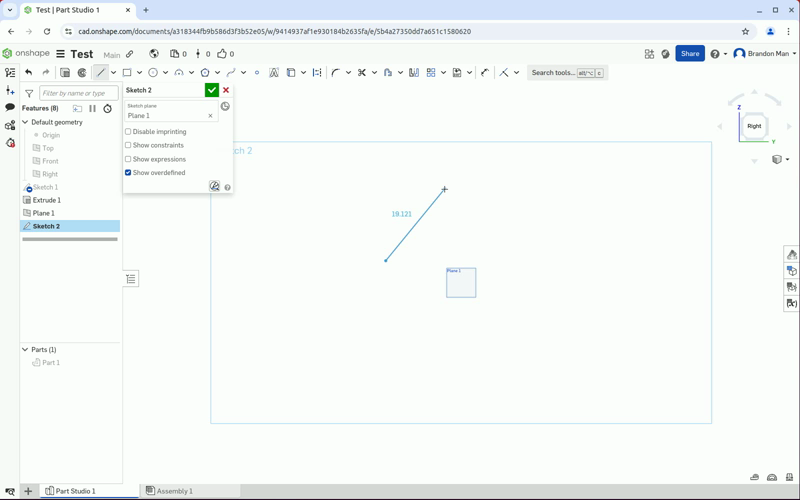
click(444, 188)
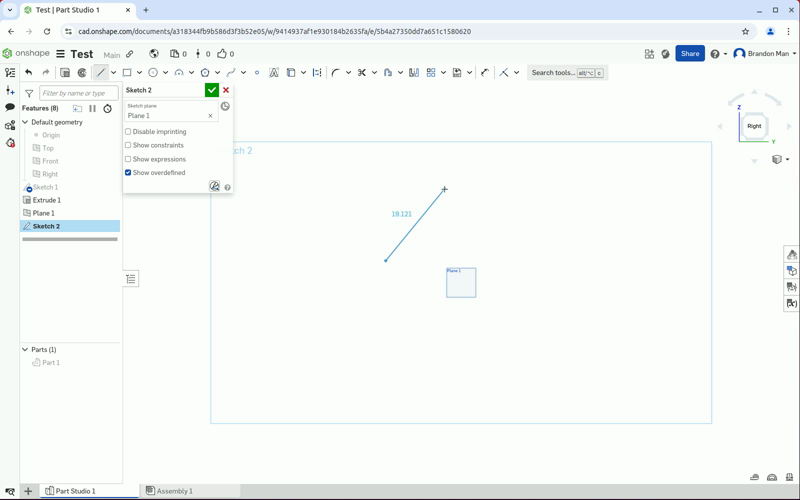
key_up(shift)
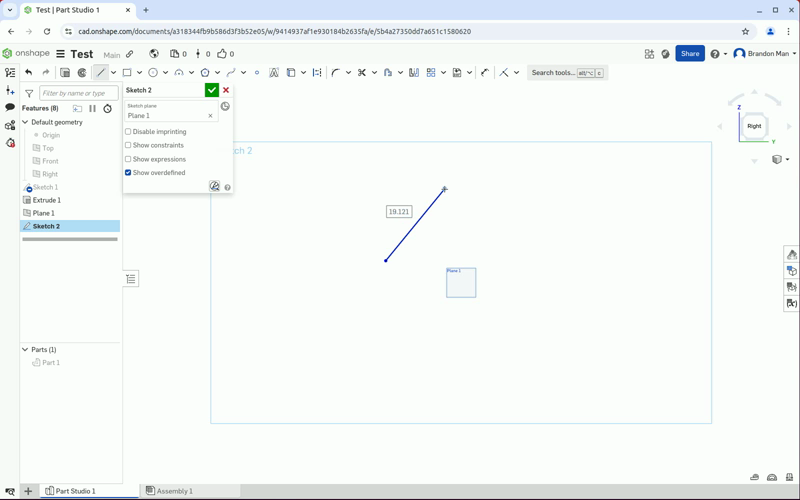
key_down(shift)
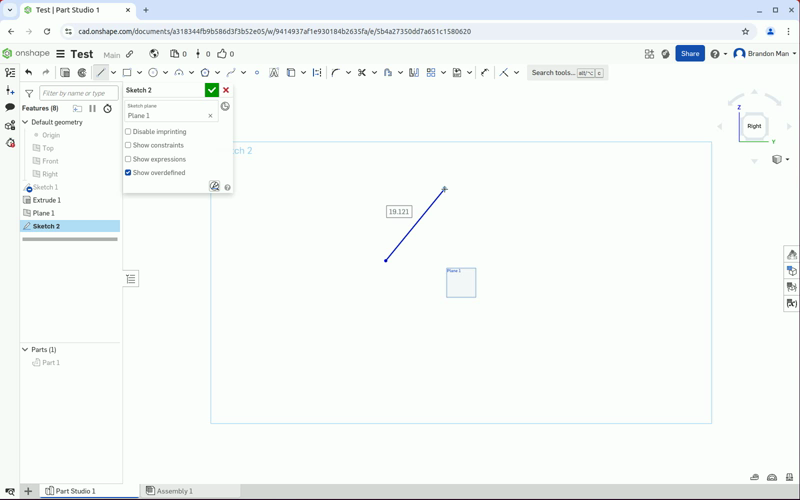
mouse_move(474, 188)
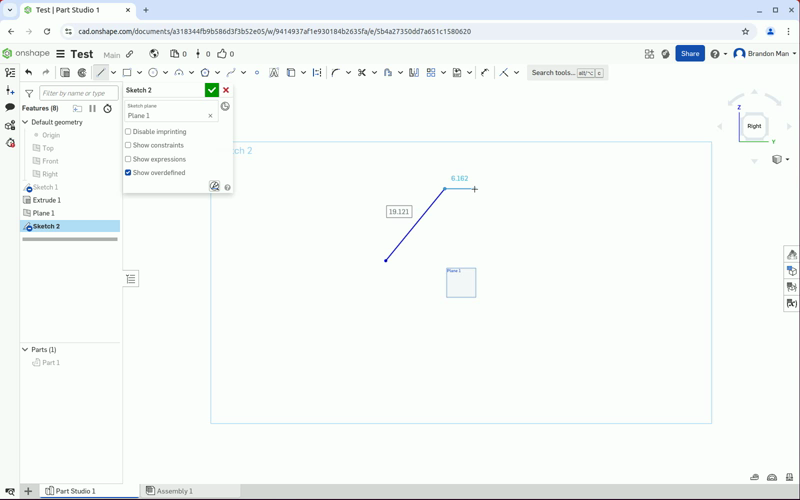
mouse_move(385, 188)
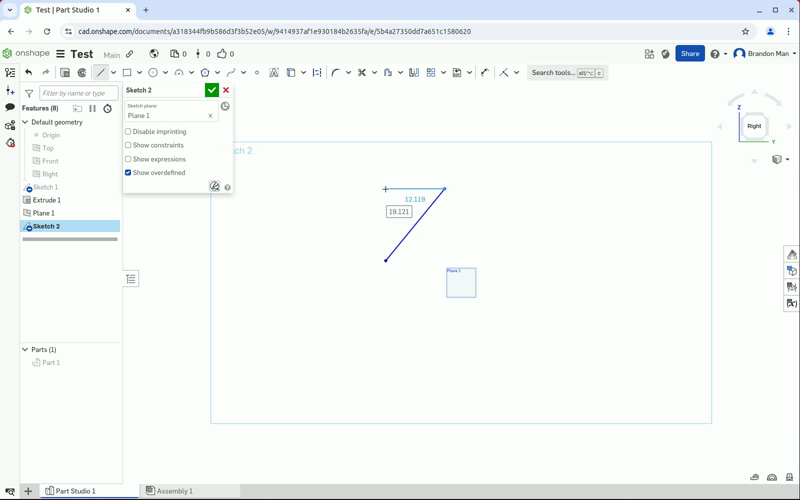
click(385, 188)
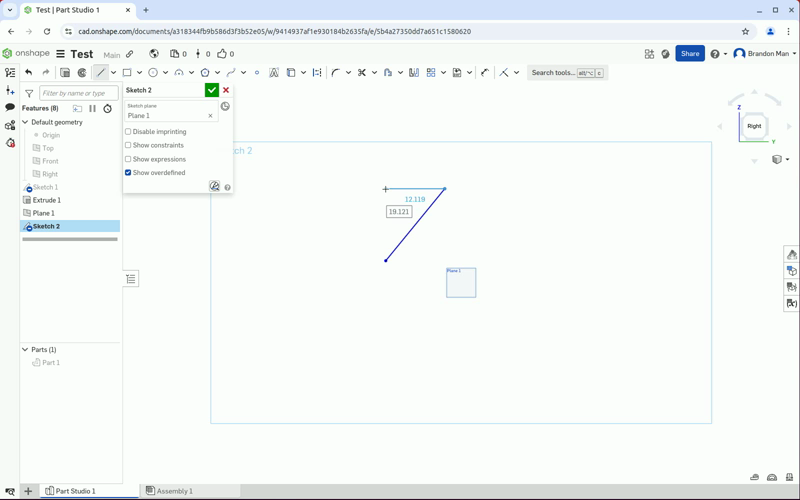
key_up(shift)
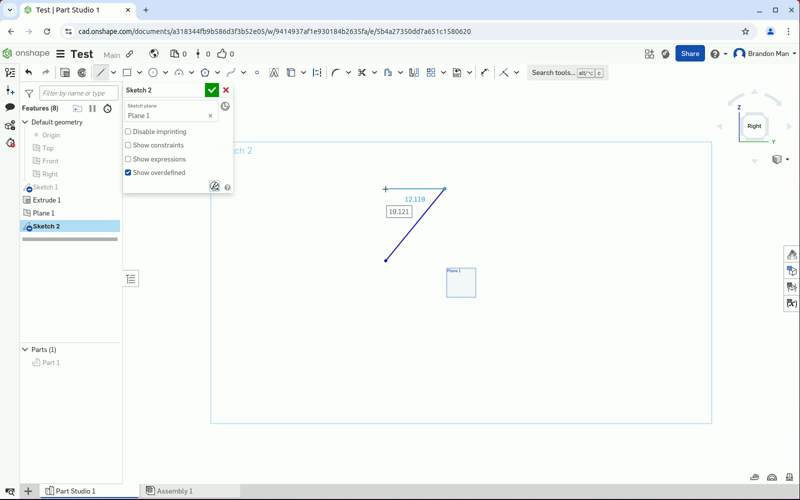
key_down(shift)
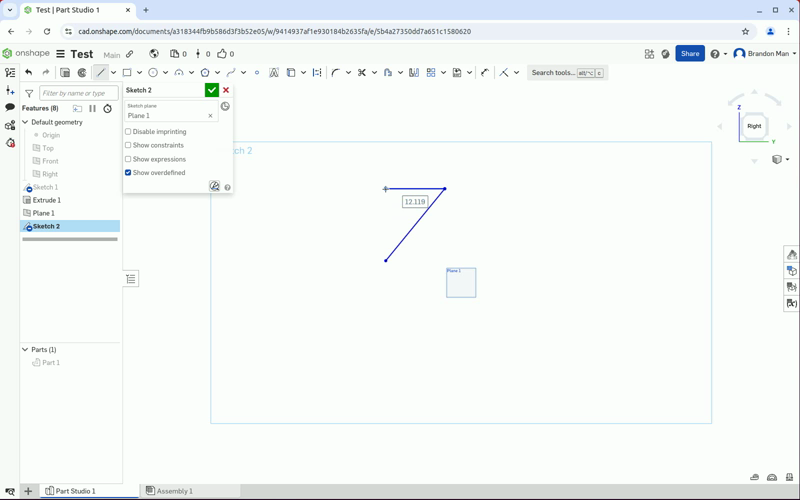
mouse_move(385, 260)
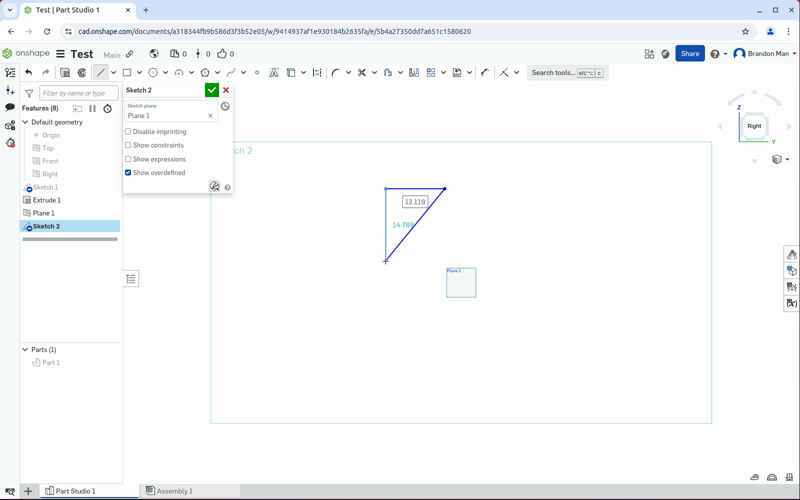
key_up(shift)
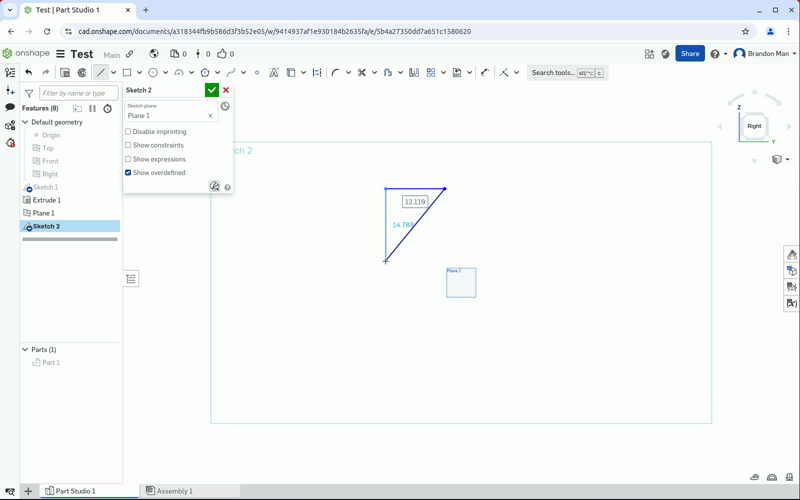
click(385, 260)
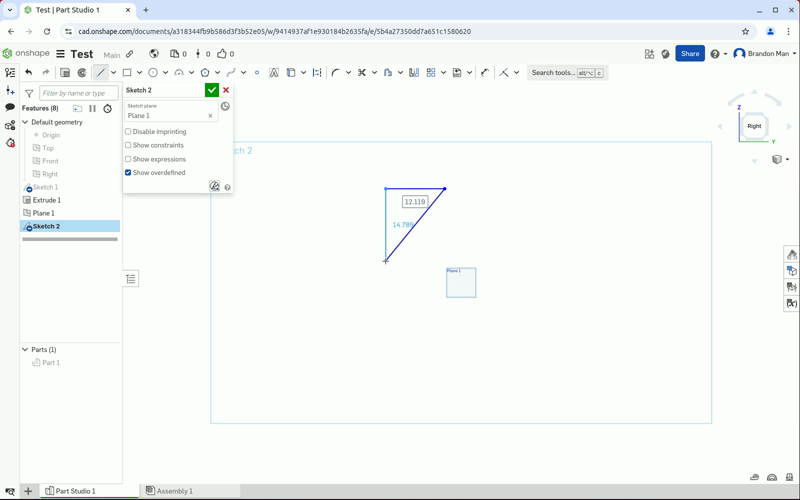
key(esc)
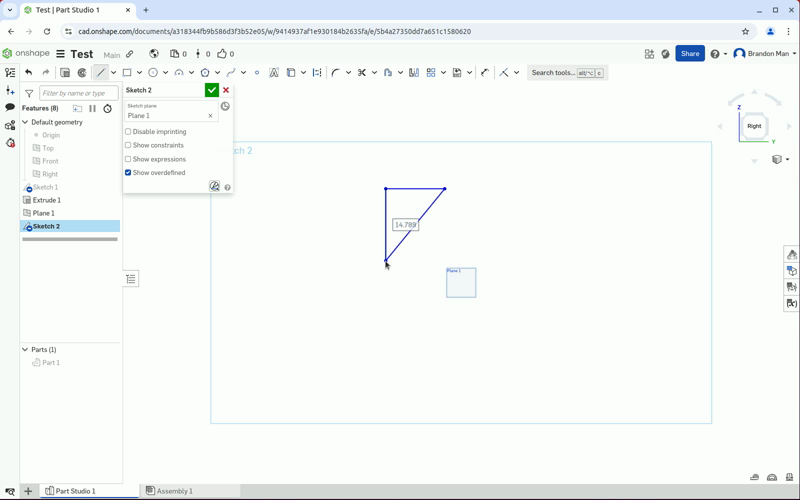
mouse_move(407, 192)
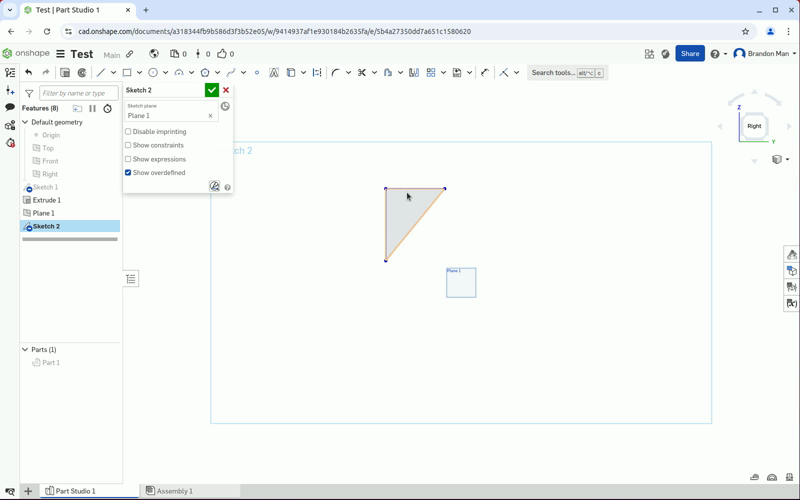
click(407, 192)
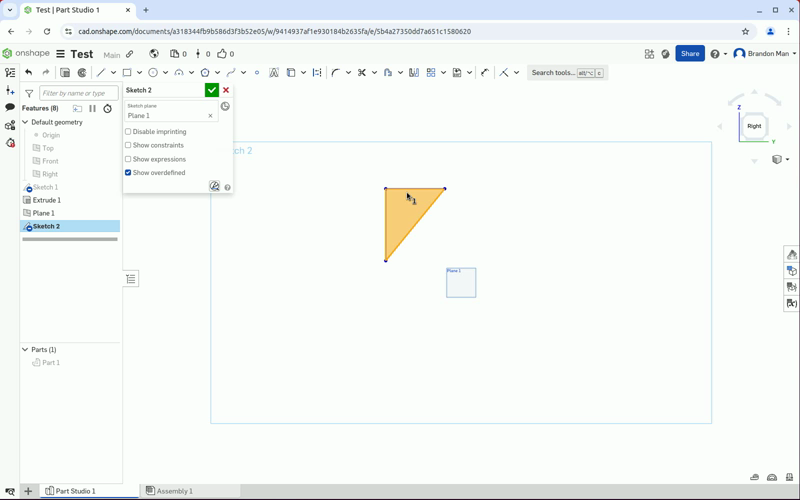
mouse_move(73, 352)
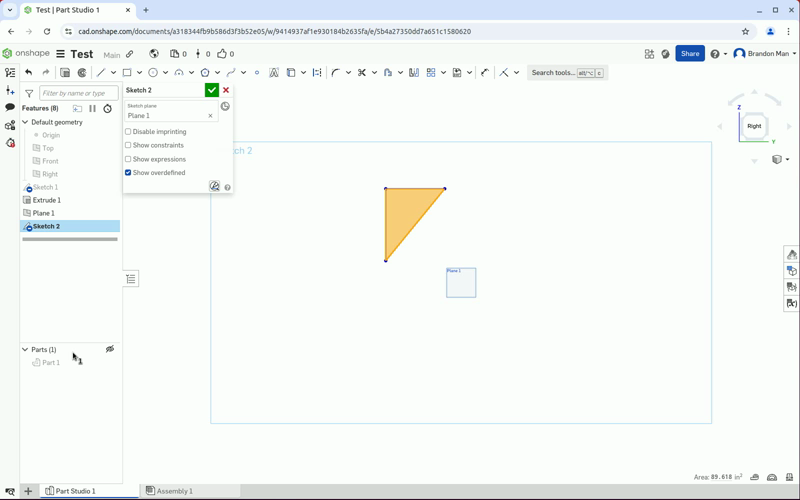
key(shift+y)
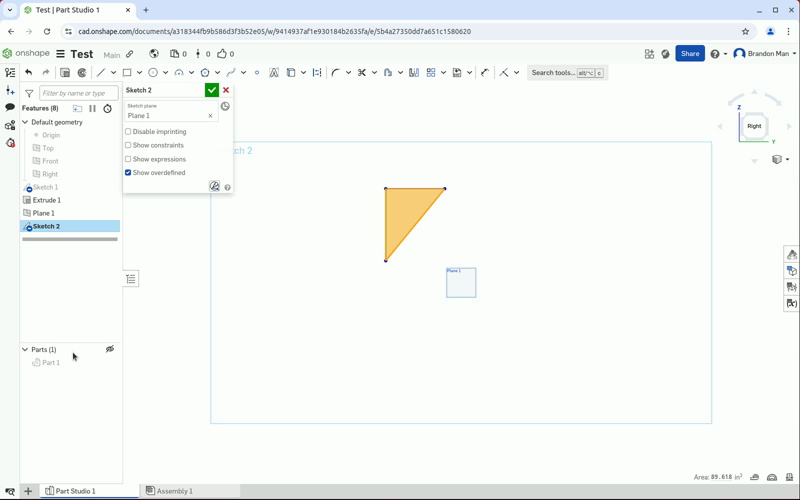
key(shift+e)
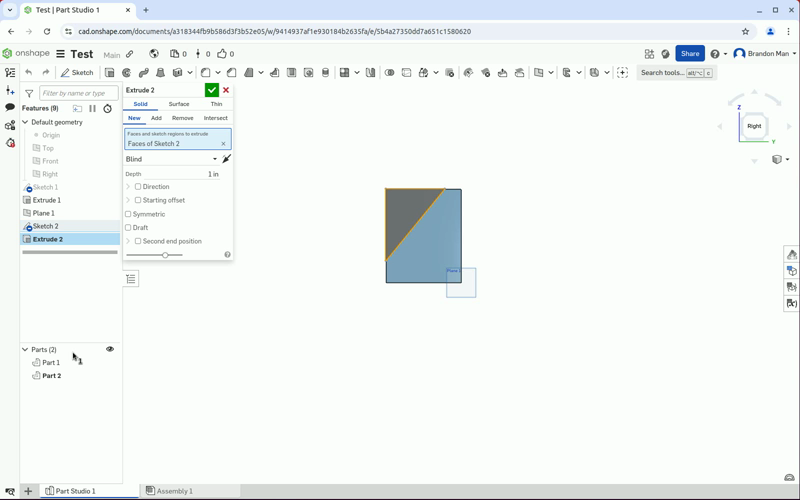
mouse_move(143, 106)
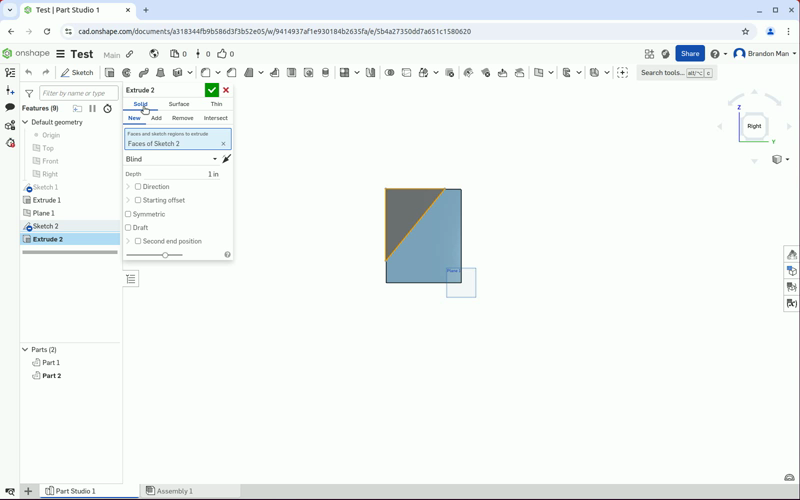
click(143, 106)
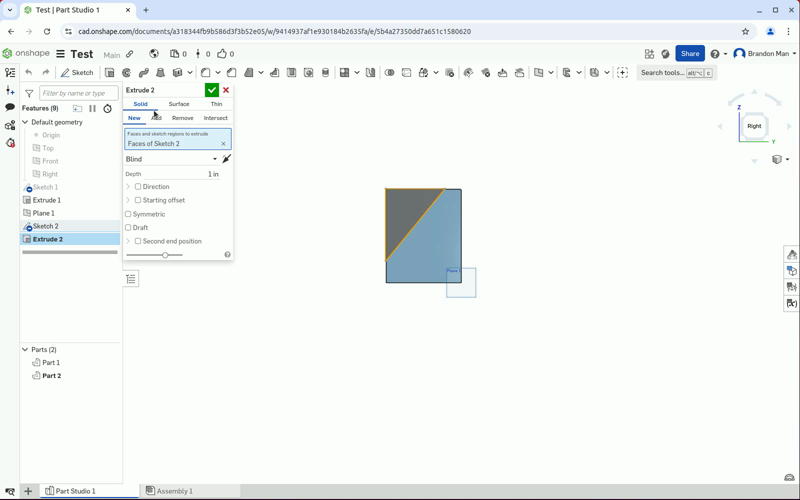
mouse_move(186, 120)
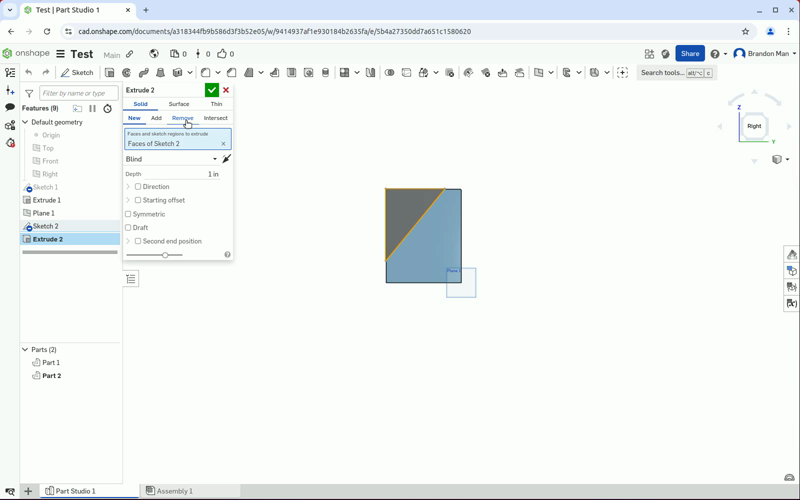
click(186, 120)
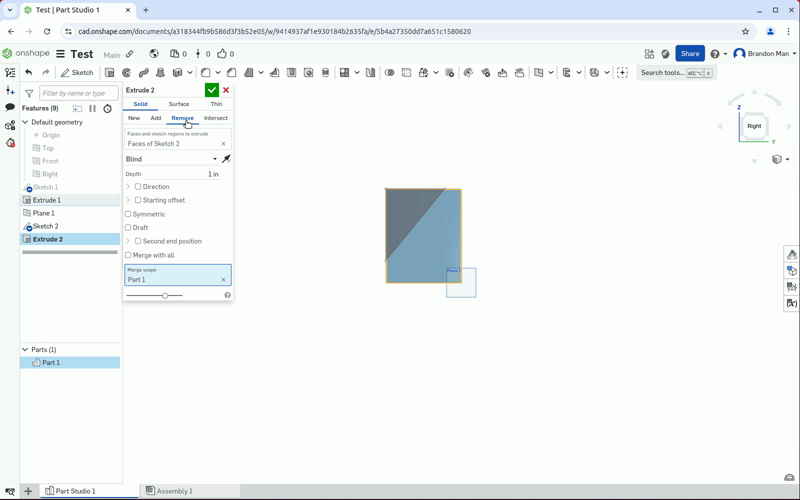
key(tab, 4)
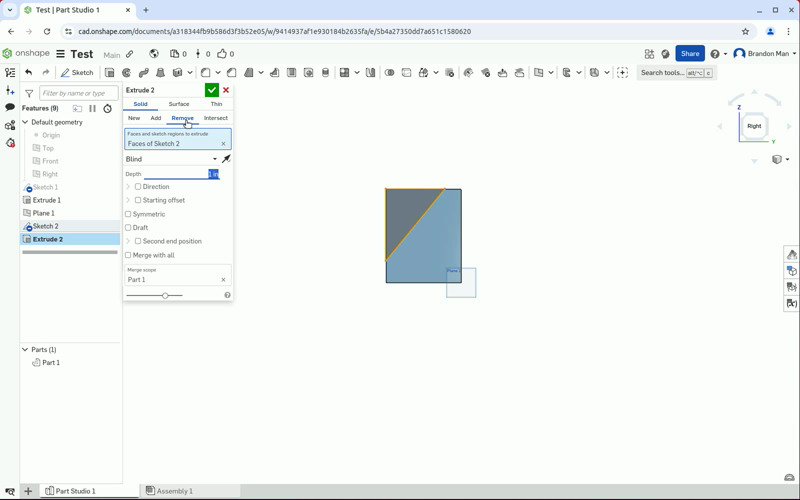
text(15.405)
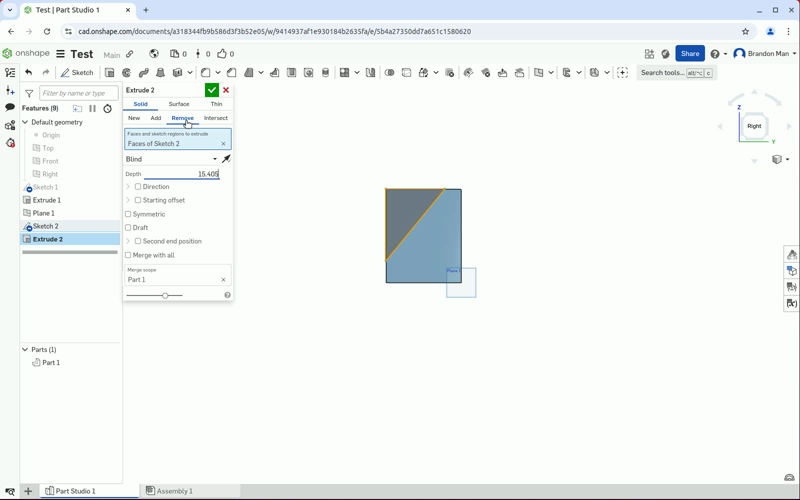
key(tab, 6)
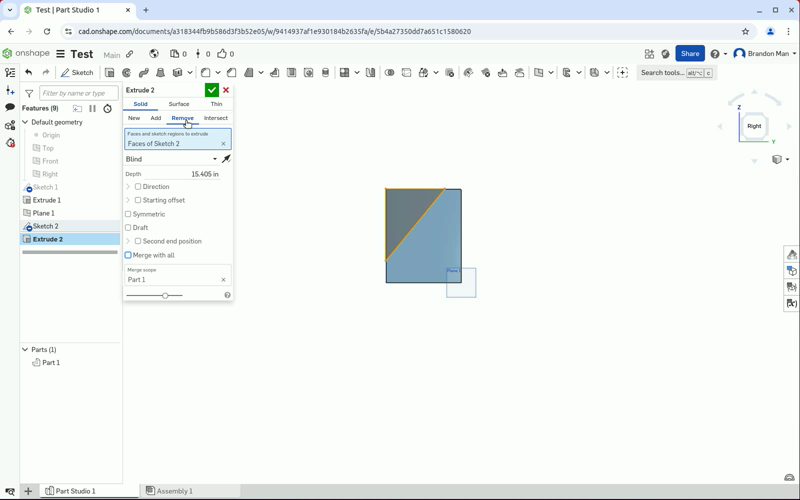
key(space)
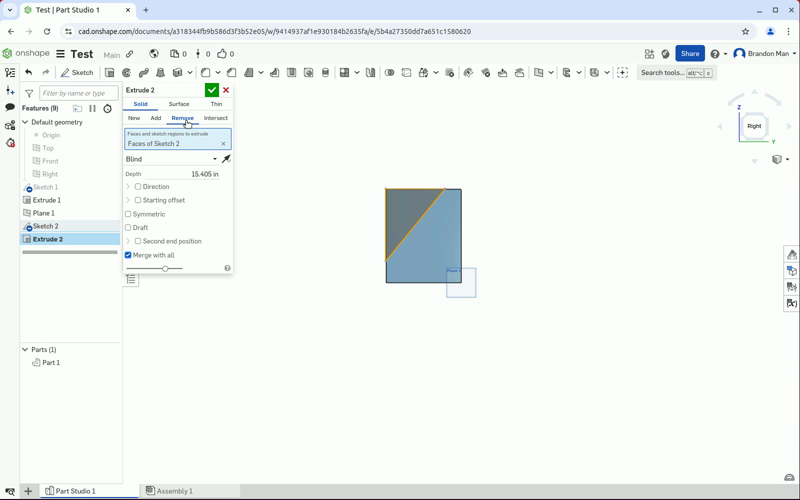
key(enter)
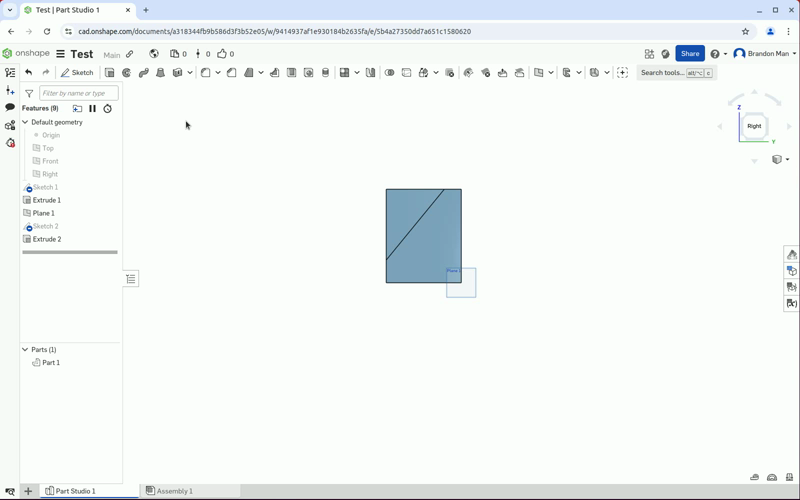
key(shift+h)
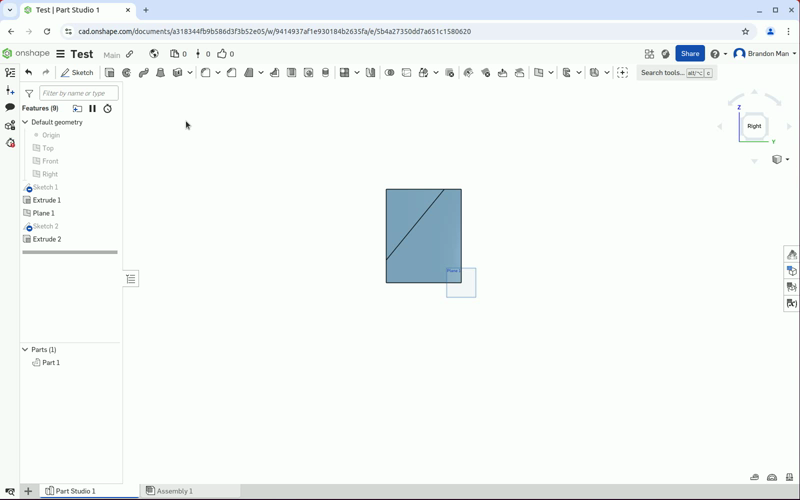
key(shift+h)
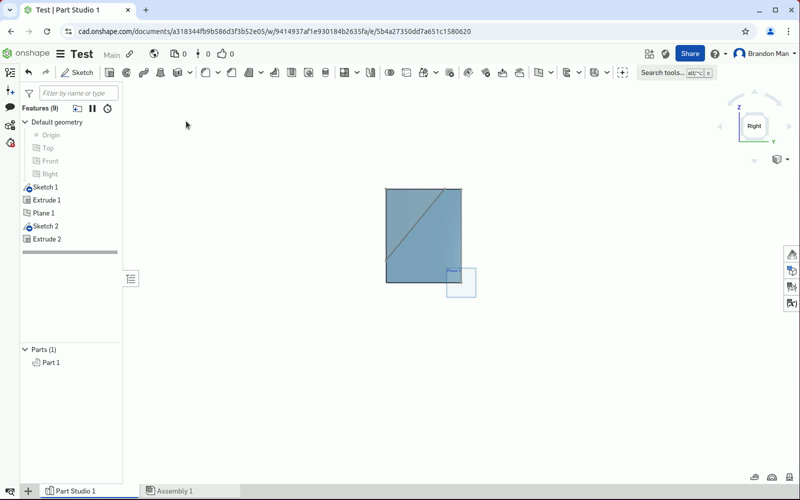
key(shift+7)
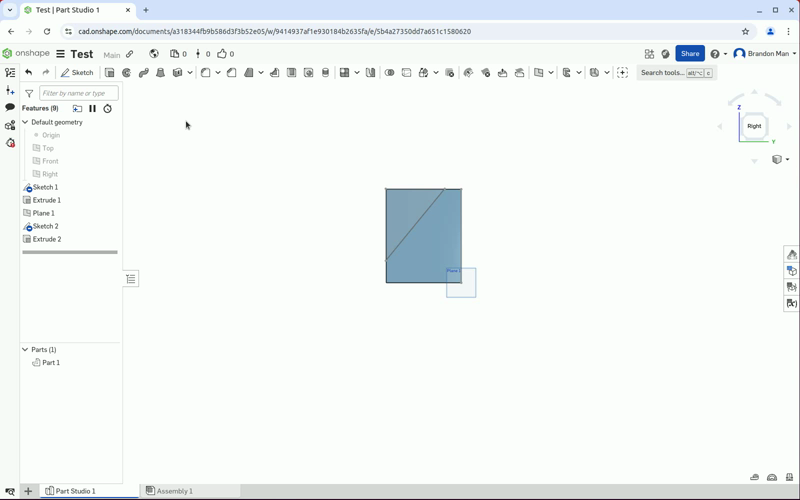
key(right, 2)
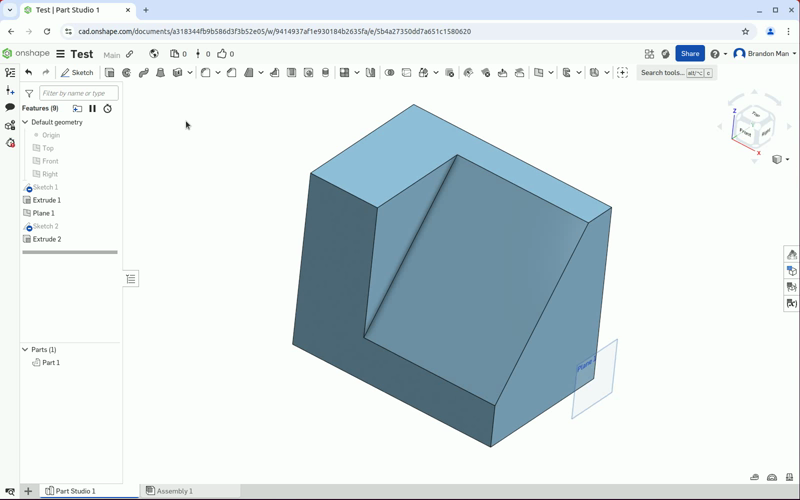
key(down, 2)
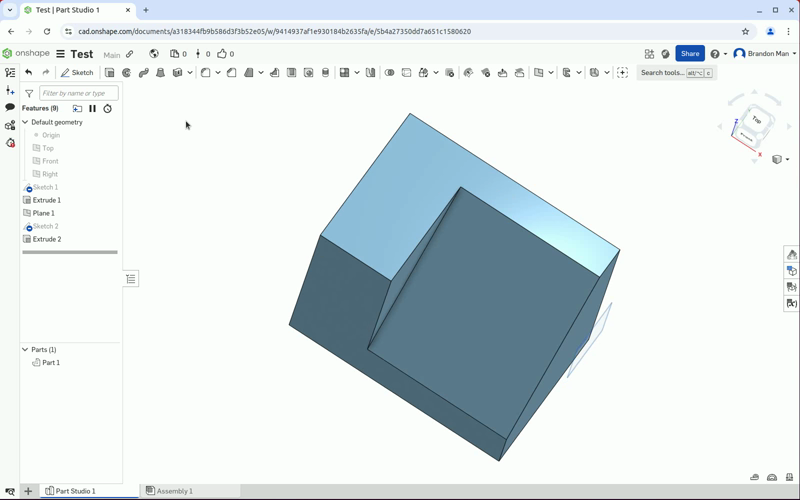
key(up, 2)
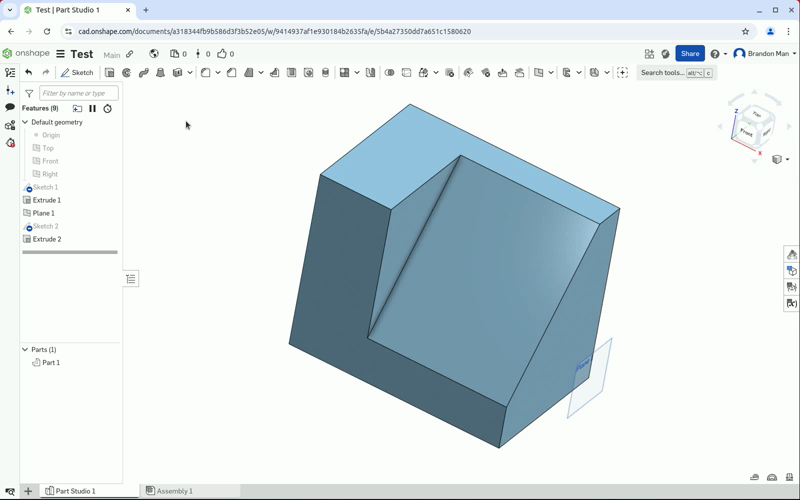
key(left, 2)
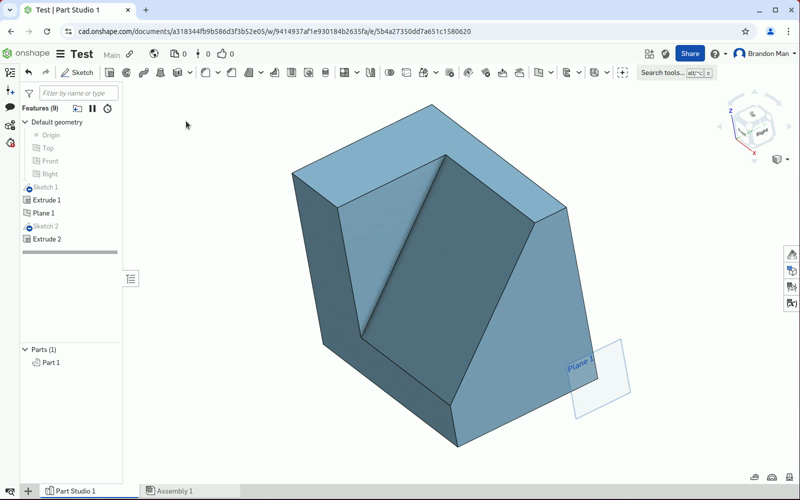
mouse_move(73, 189)
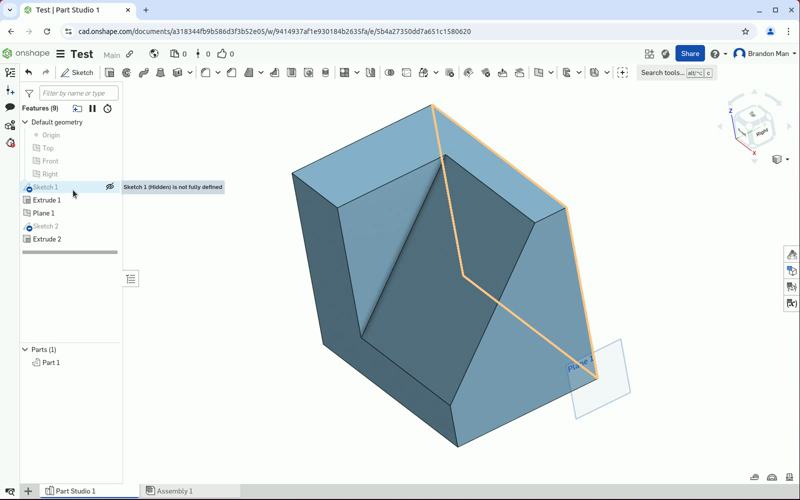
click(73, 189)